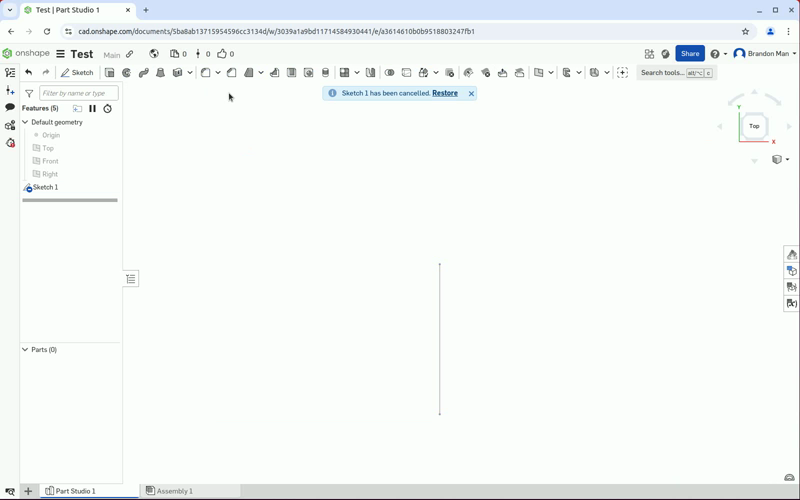
key(shift+h)
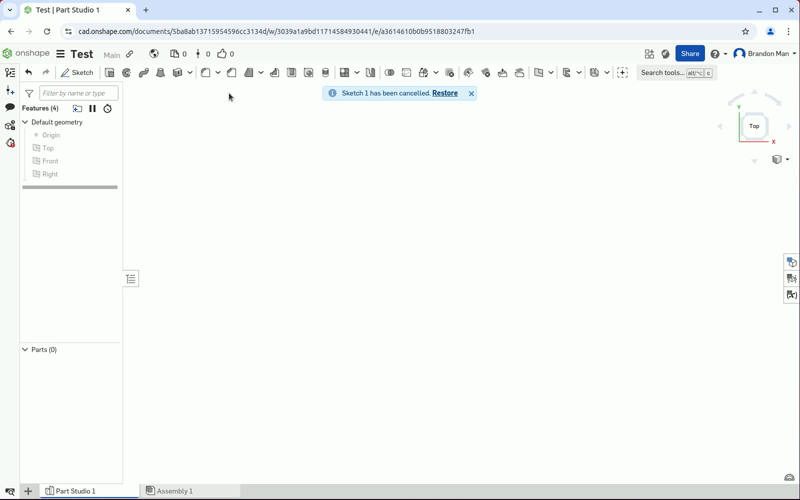
mouse_move(73, 352)
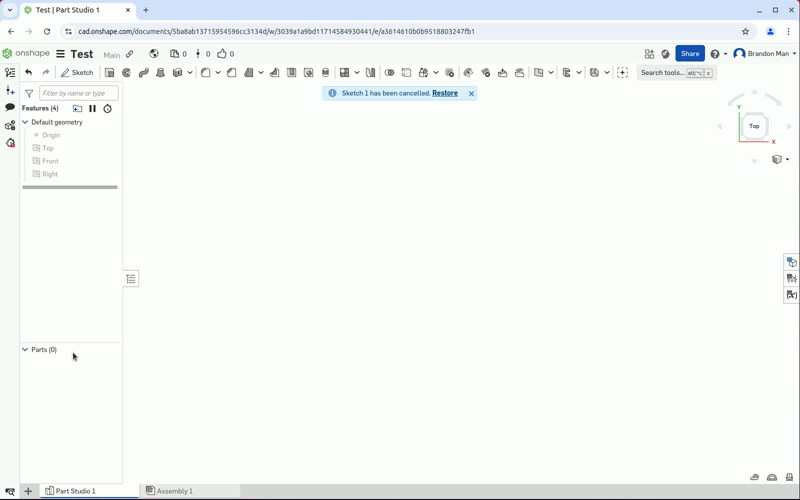
key(y)
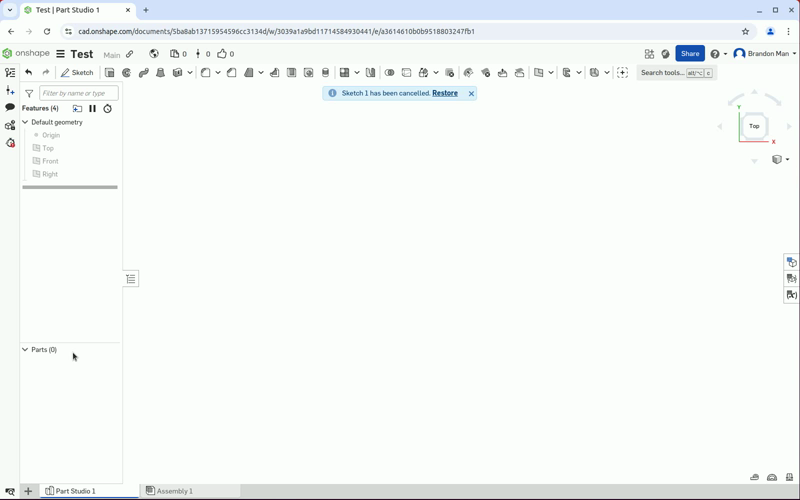
key(shift+p)
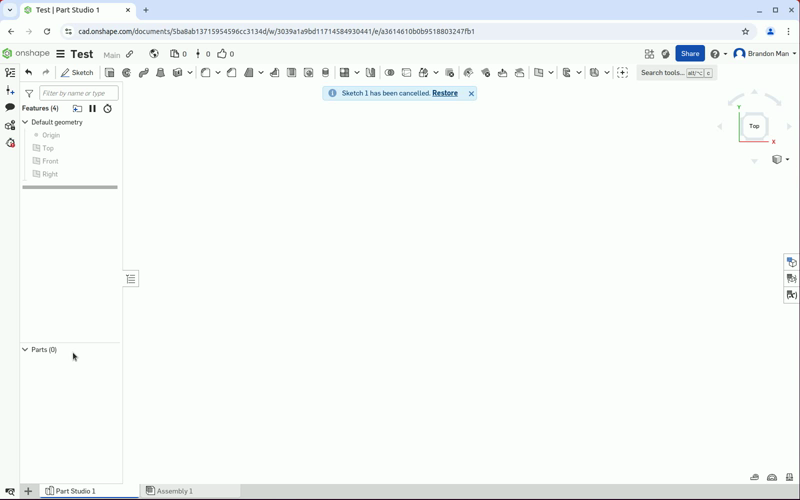
key(space)
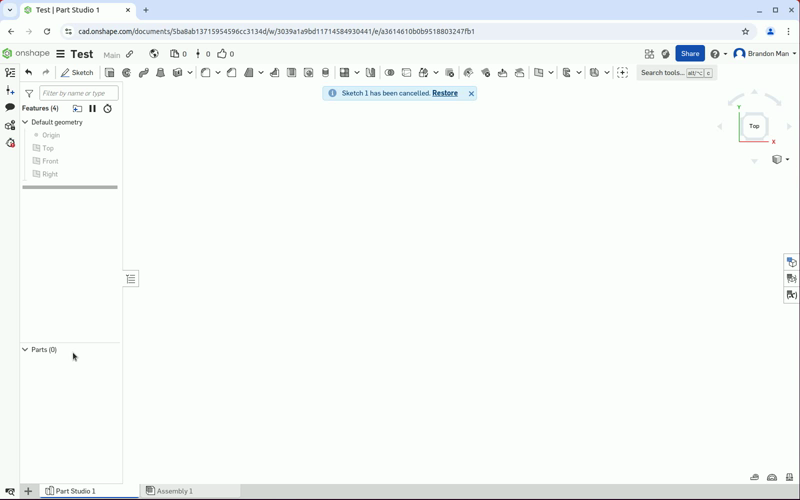
key_down(shift)
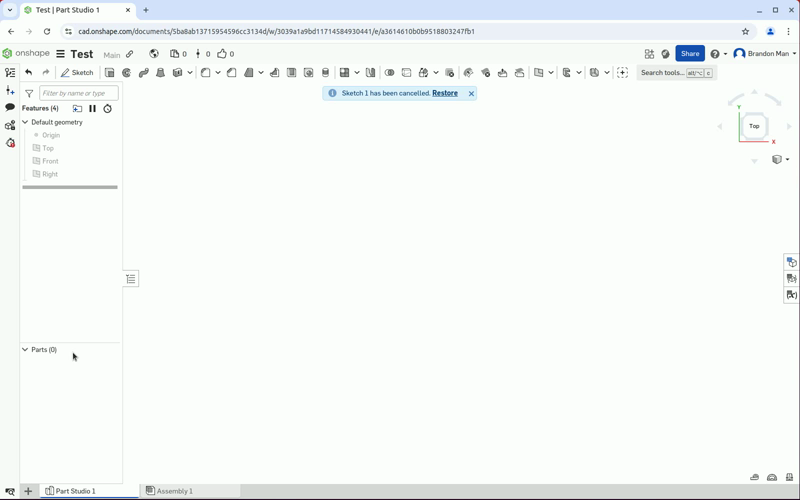
key(up)
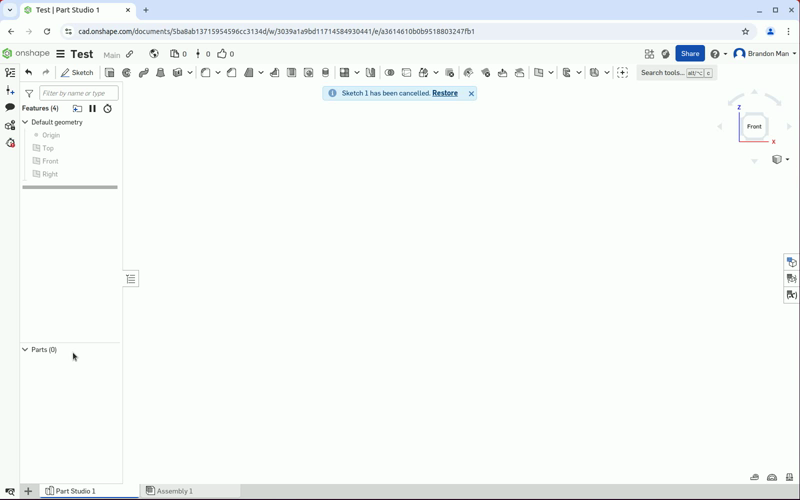
key_up(shift)
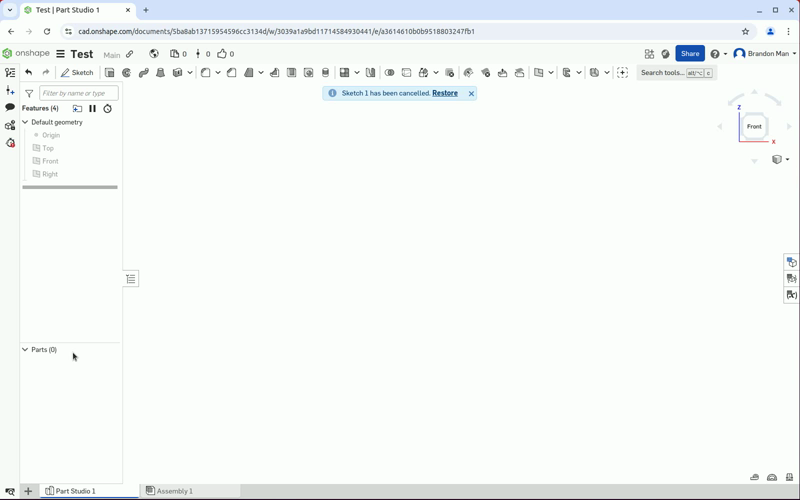
mouse_move(73, 352)
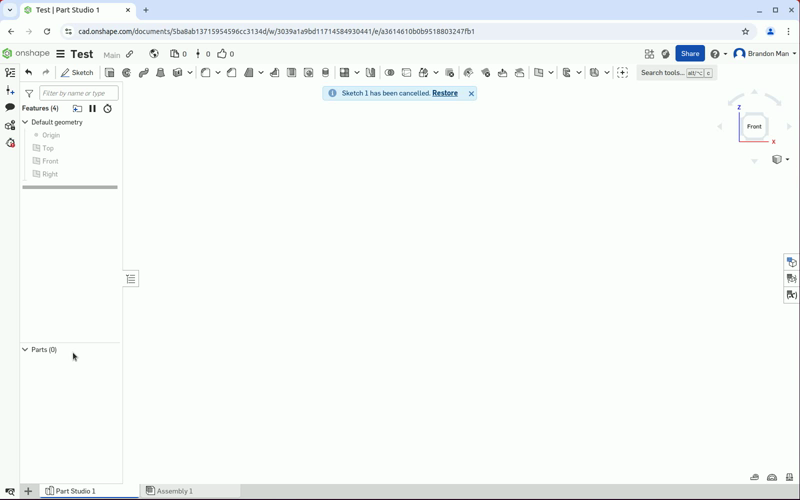
key(shift+y)
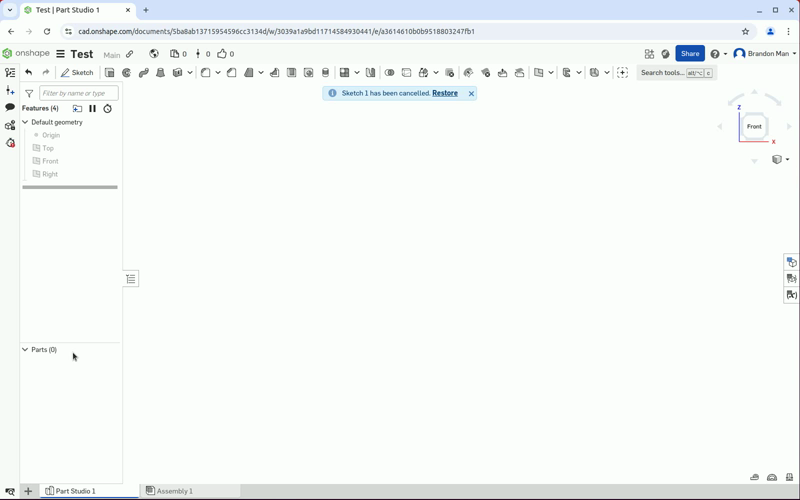
key(shift+s)
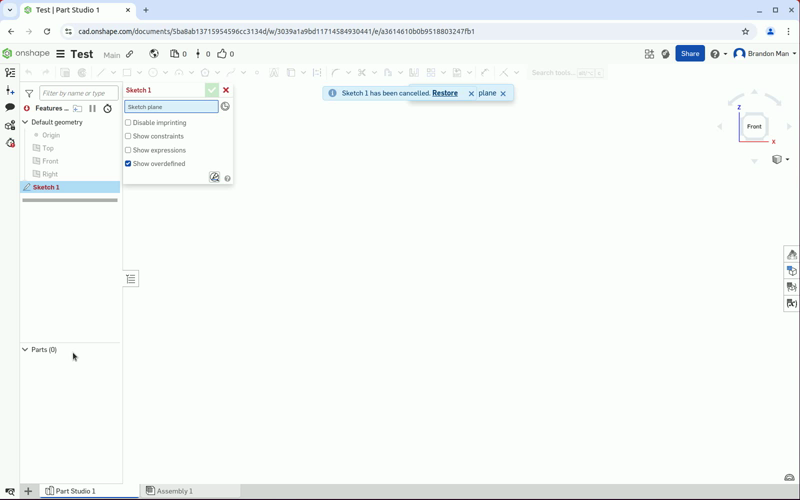
mouse_move(73, 163)
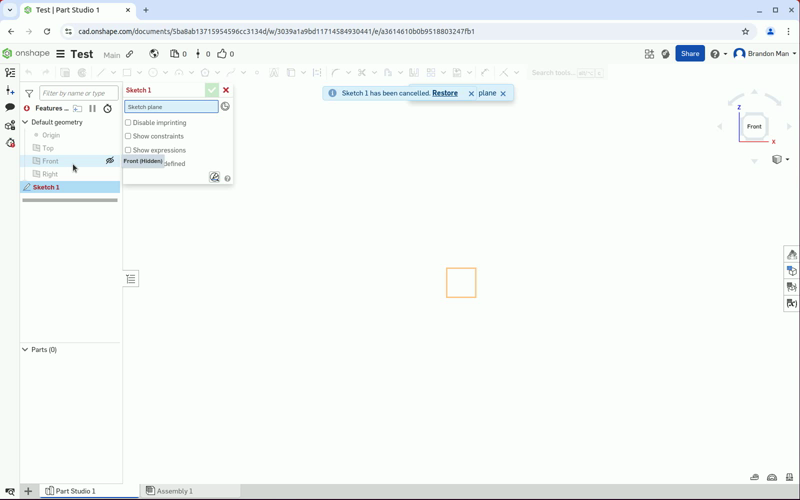
click(73, 163)
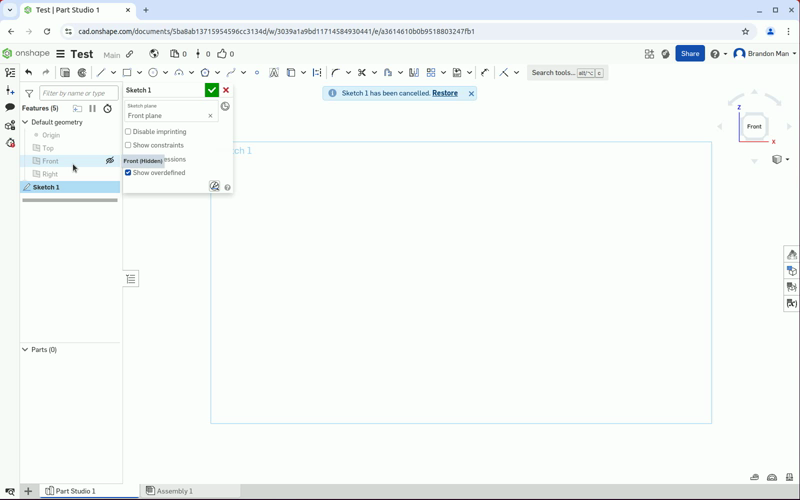
mouse_move(73, 352)
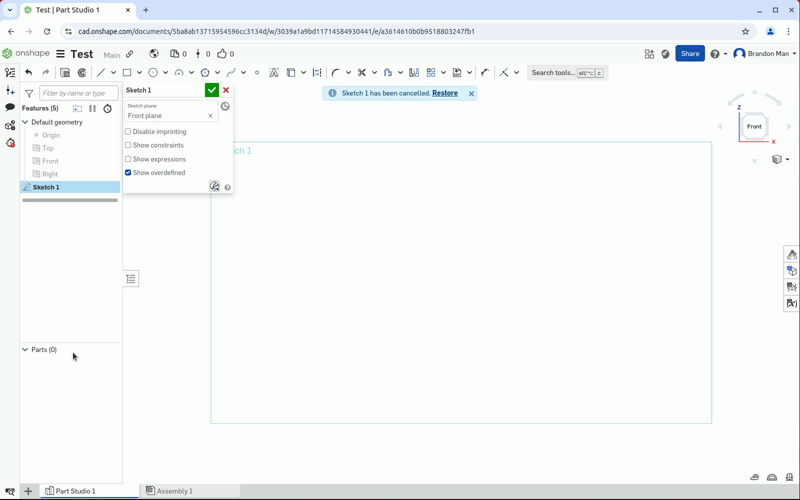
key(y)
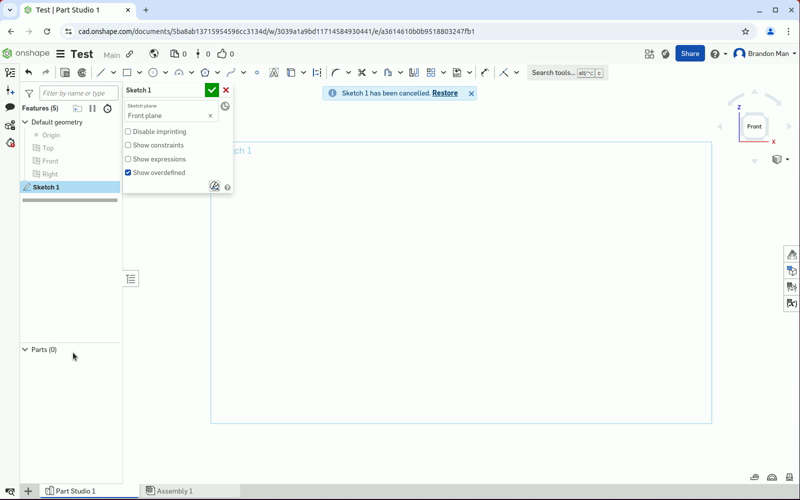
key(l)
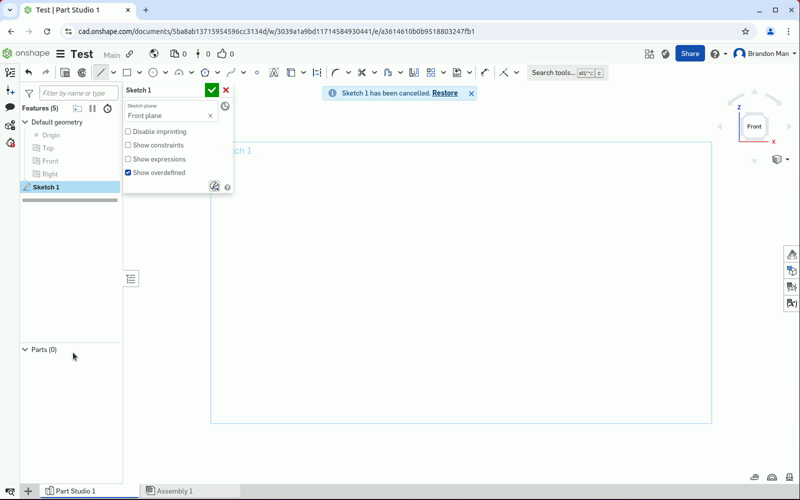
key_down(shift)
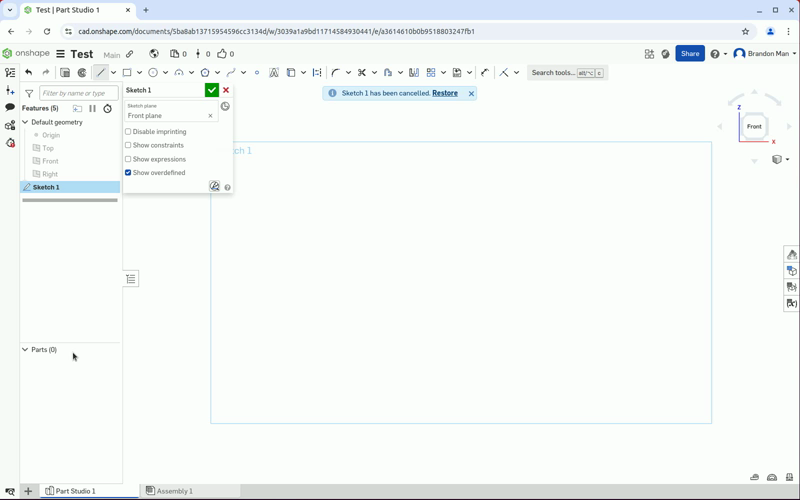
mouse_move(460, 282)
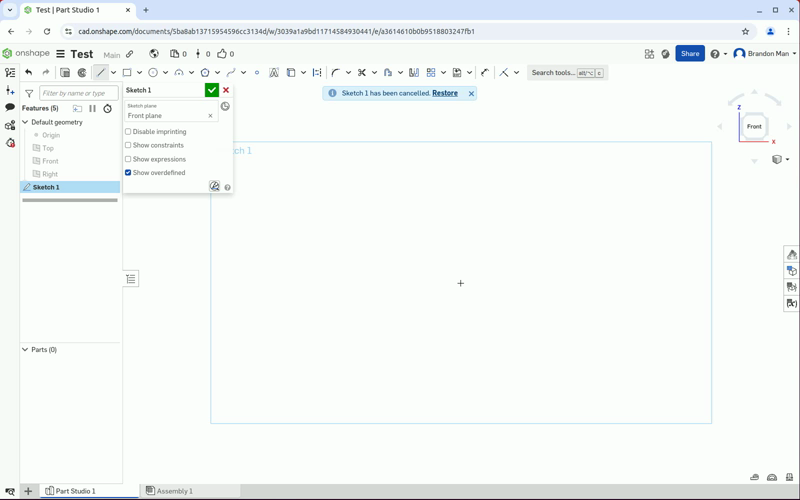
click(460, 282)
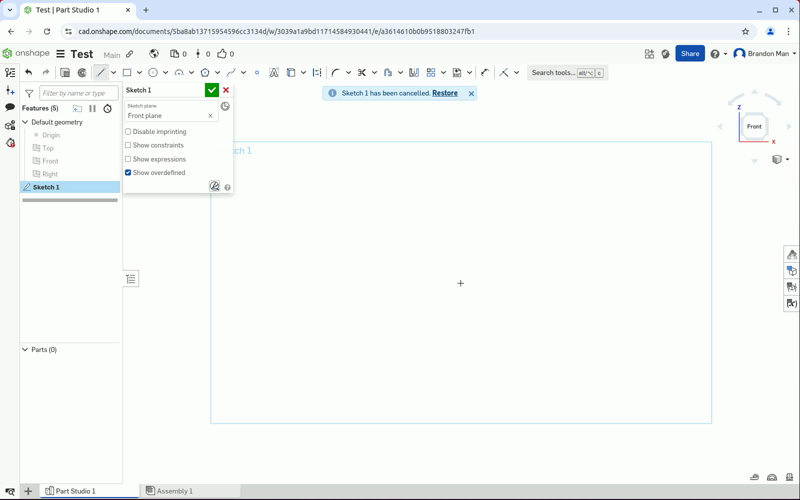
key_up(shift)
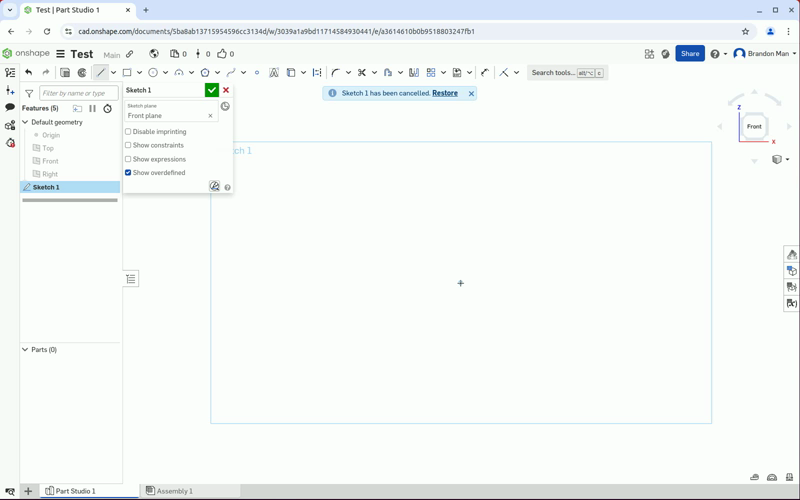
key_down(shift)
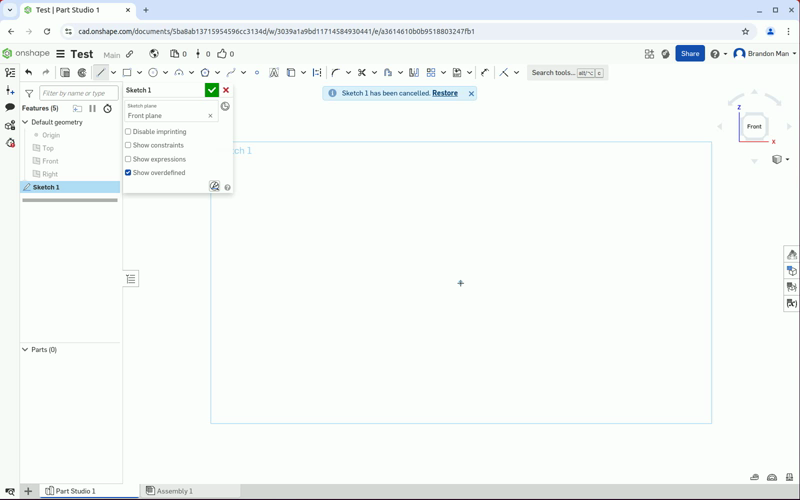
mouse_move(573, 282)
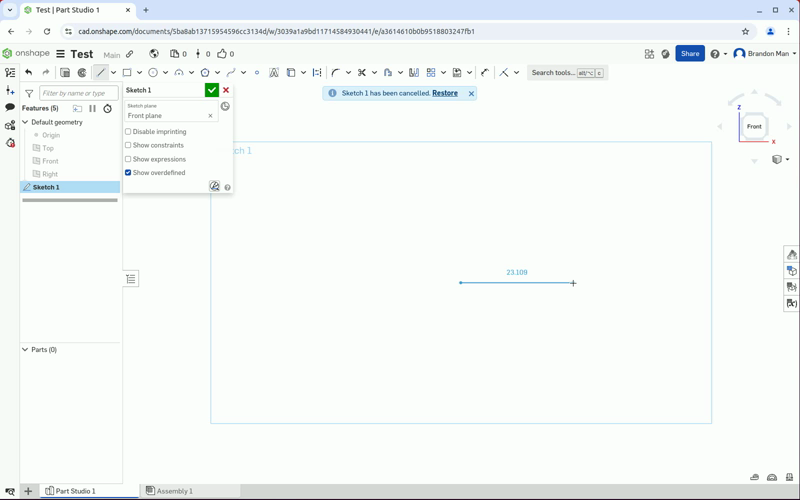
click(573, 282)
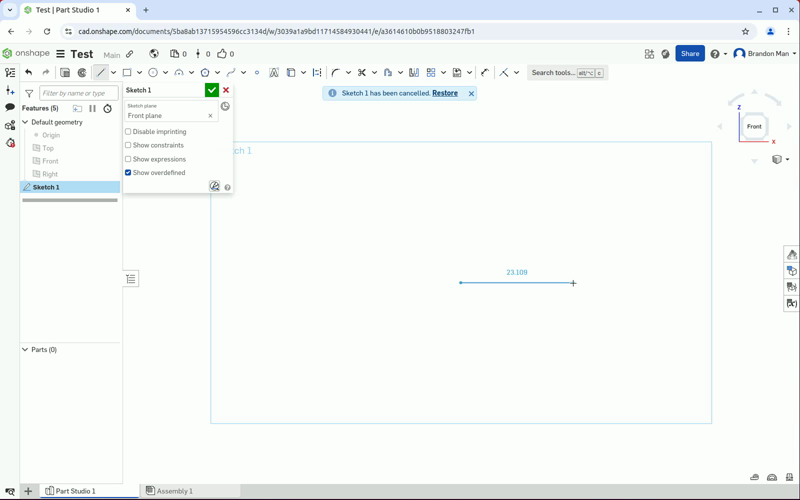
key_up(shift)
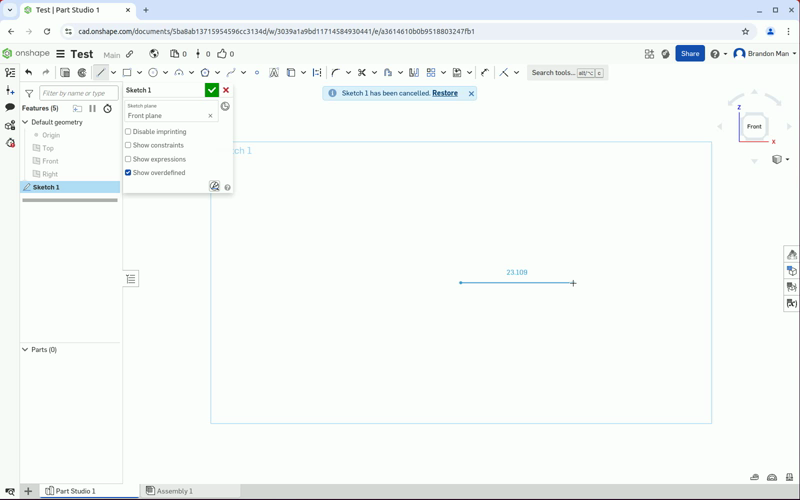
key_down(shift)
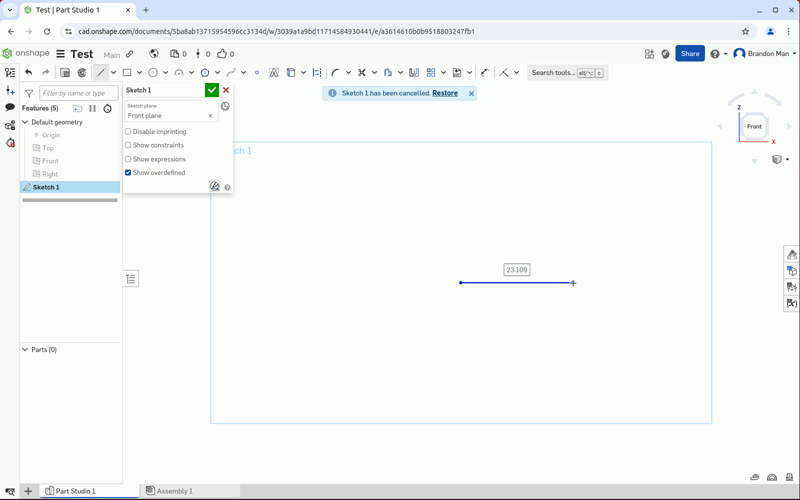
mouse_move(589, 282)
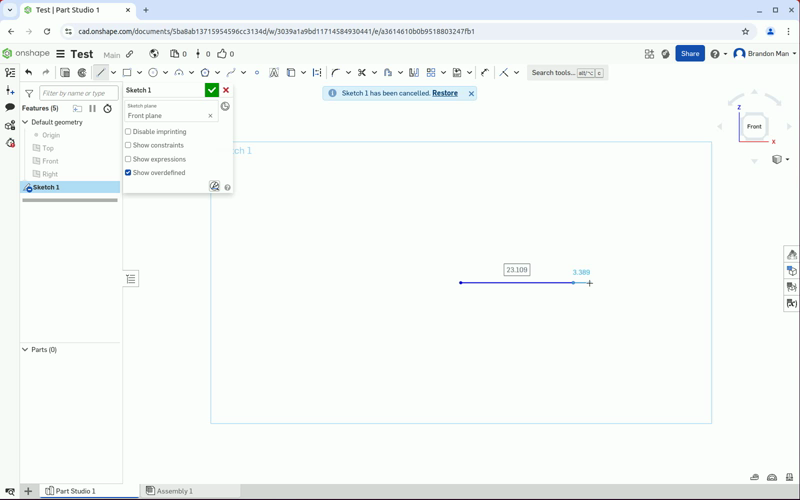
mouse_move(573, 225)
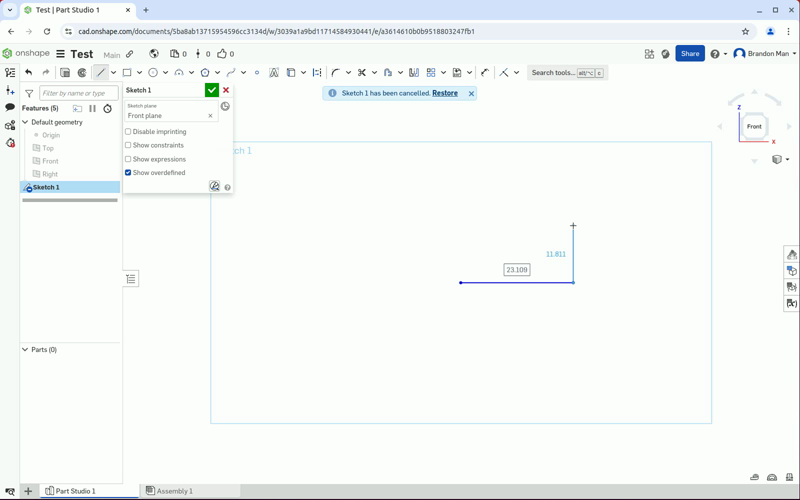
click(573, 225)
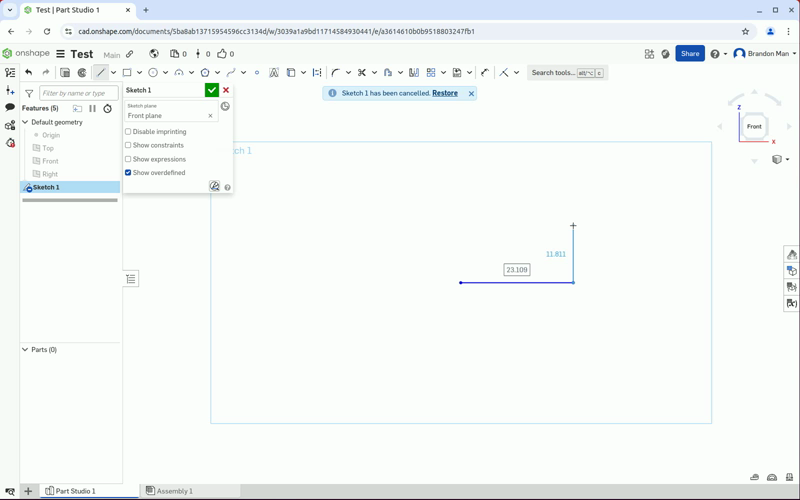
key_up(shift)
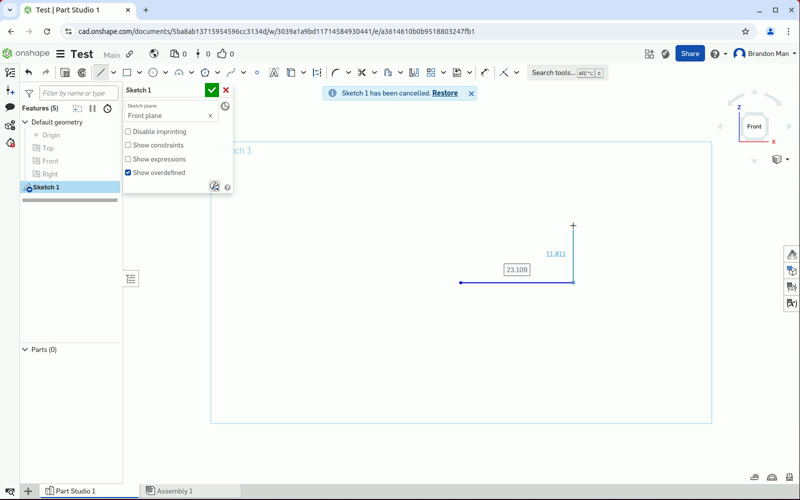
key_down(shift)
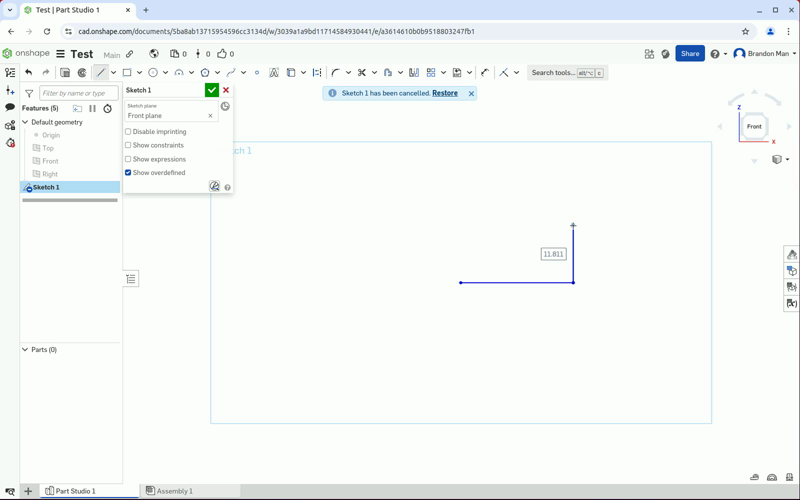
mouse_move(589, 225)
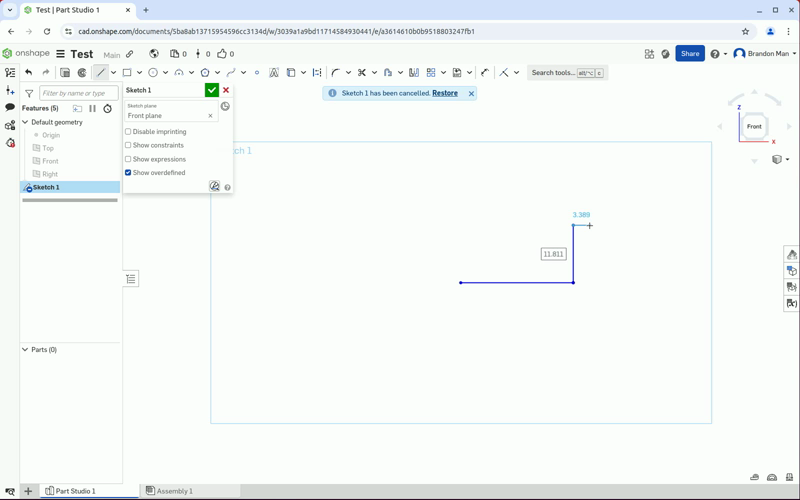
mouse_move(548, 225)
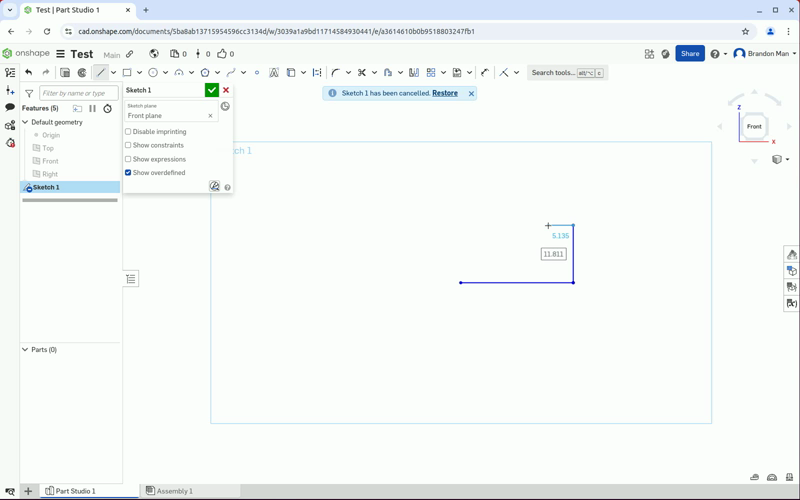
click(548, 225)
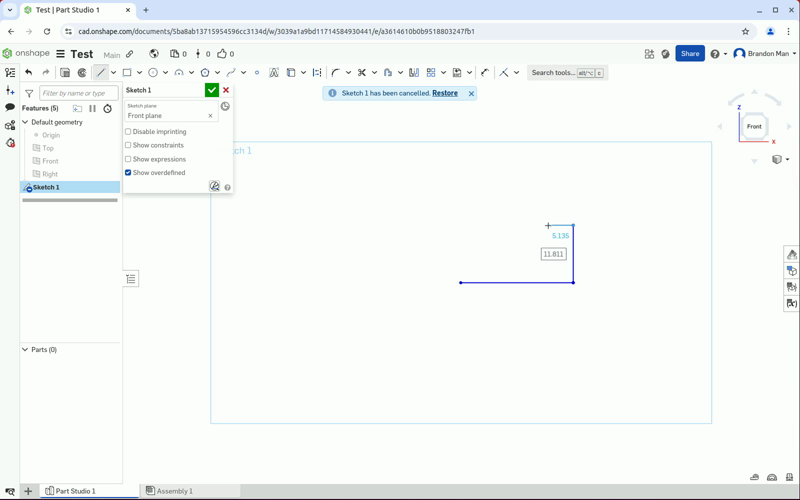
key_up(shift)
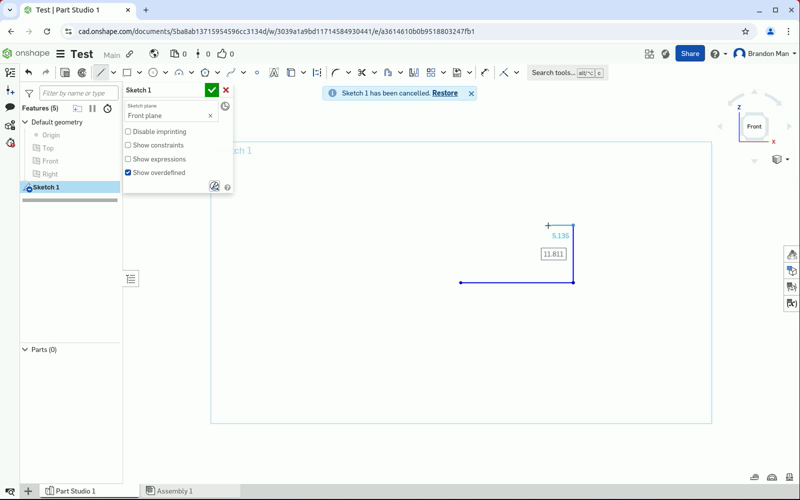
key_down(shift)
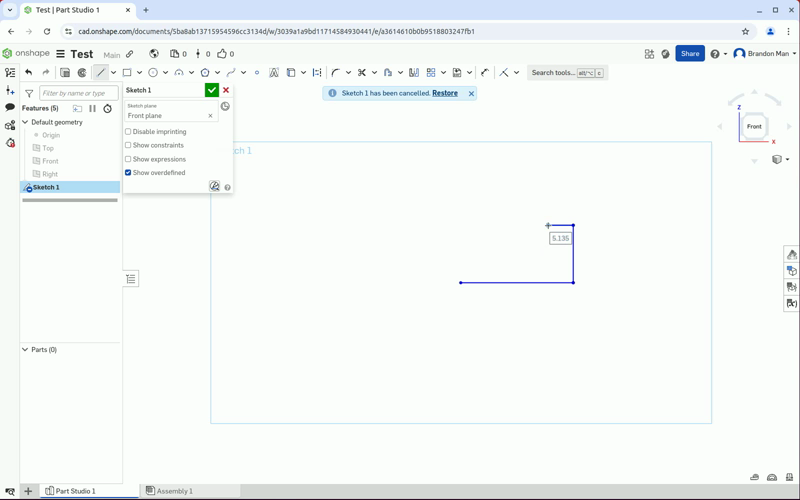
mouse_move(578, 225)
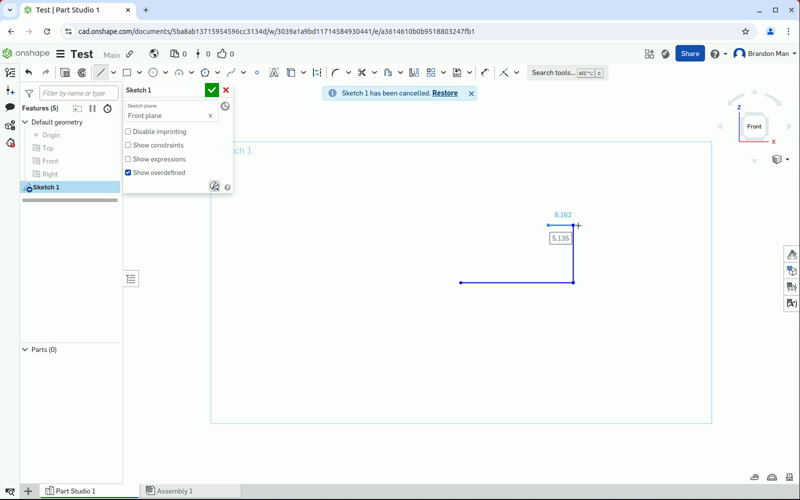
mouse_move(548, 259)
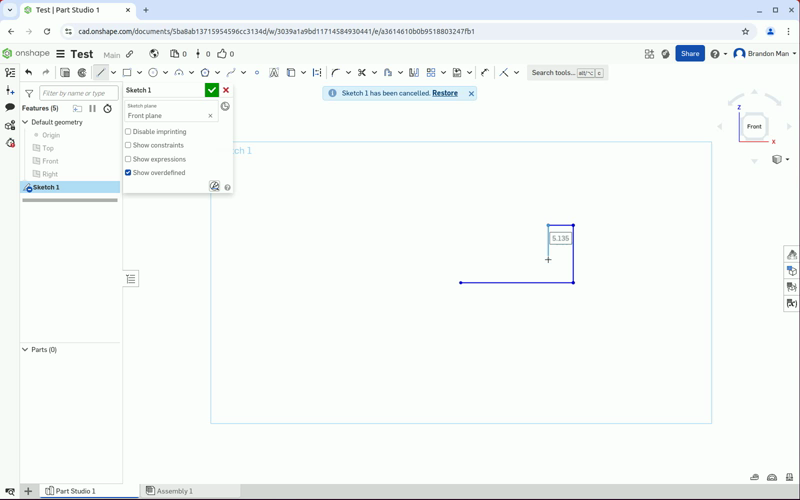
click(548, 259)
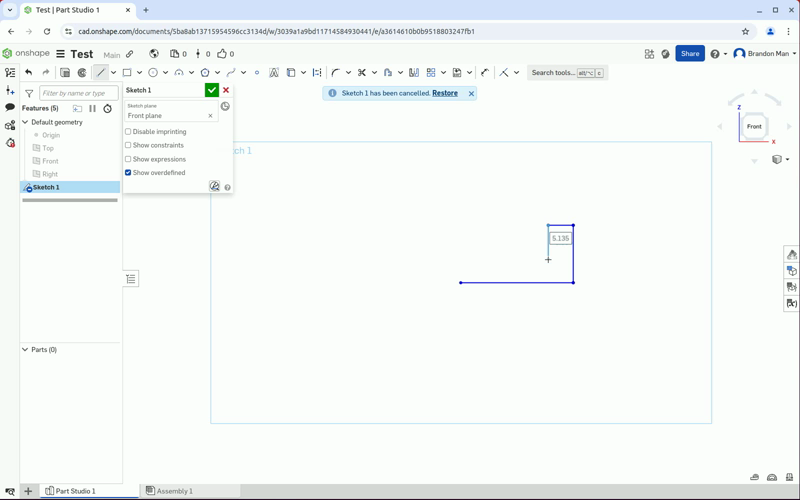
key_up(shift)
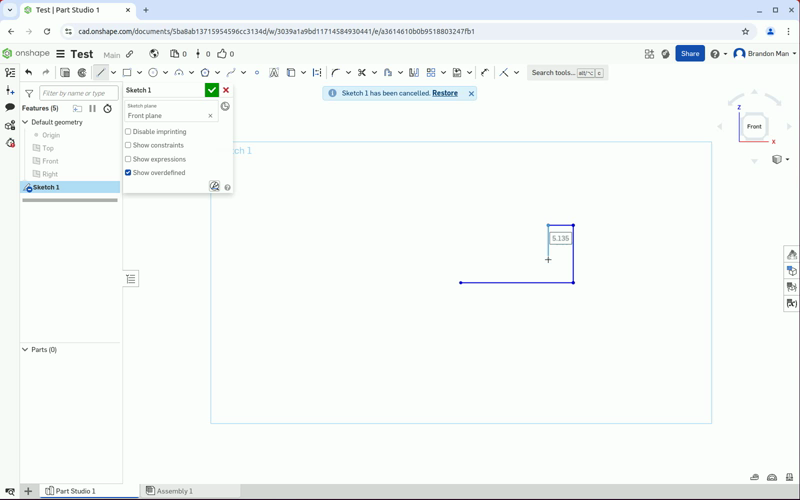
key_down(shift)
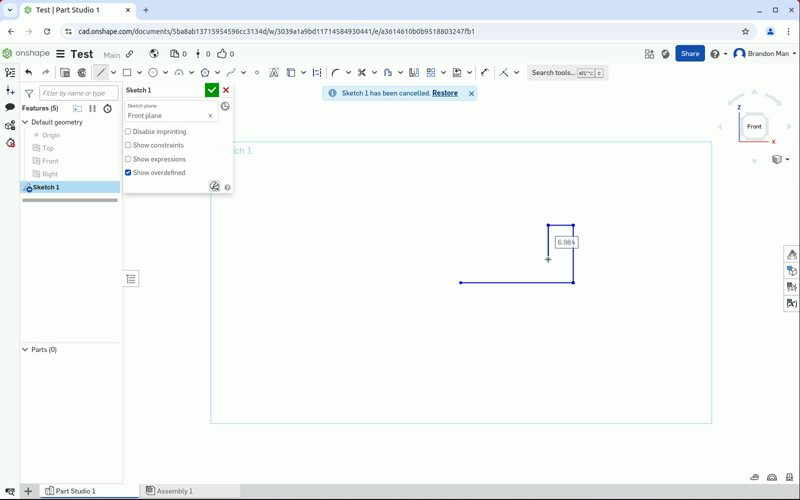
mouse_move(485, 259)
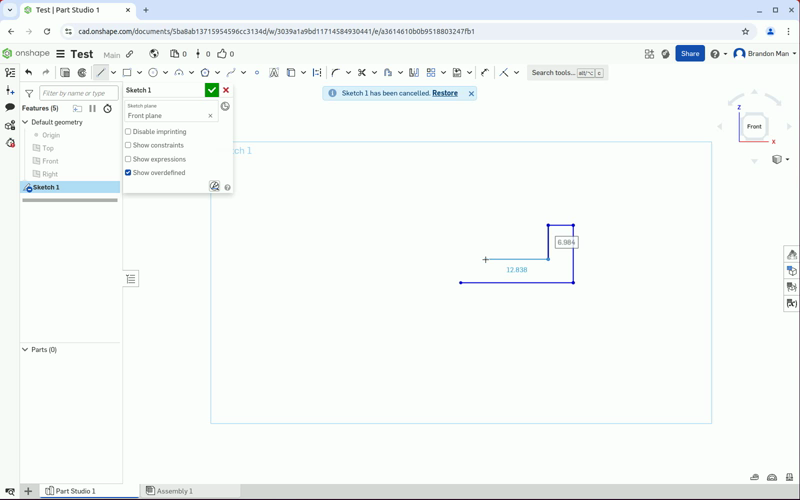
click(485, 259)
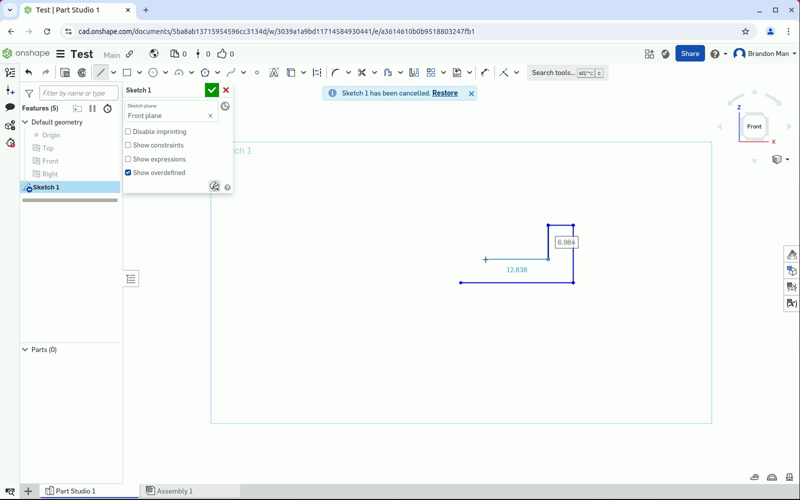
key_up(shift)
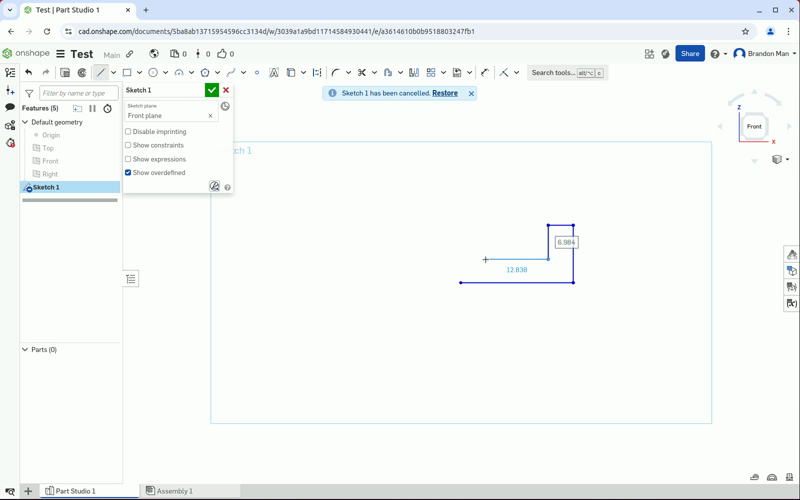
key_down(shift)
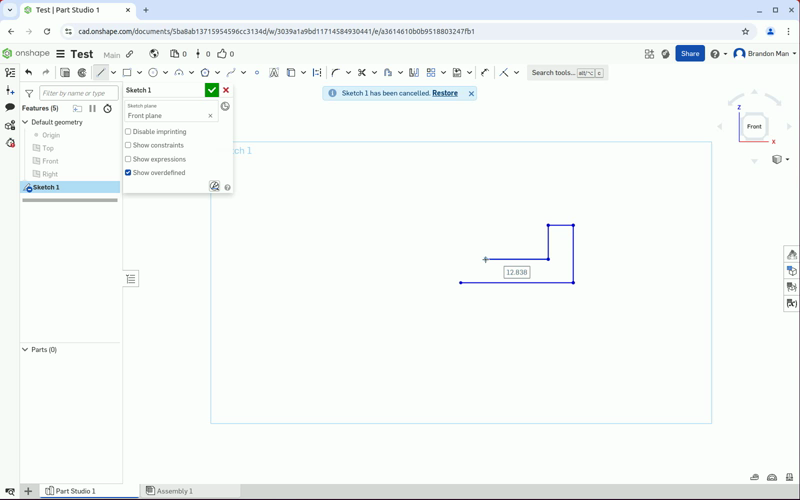
mouse_move(515, 259)
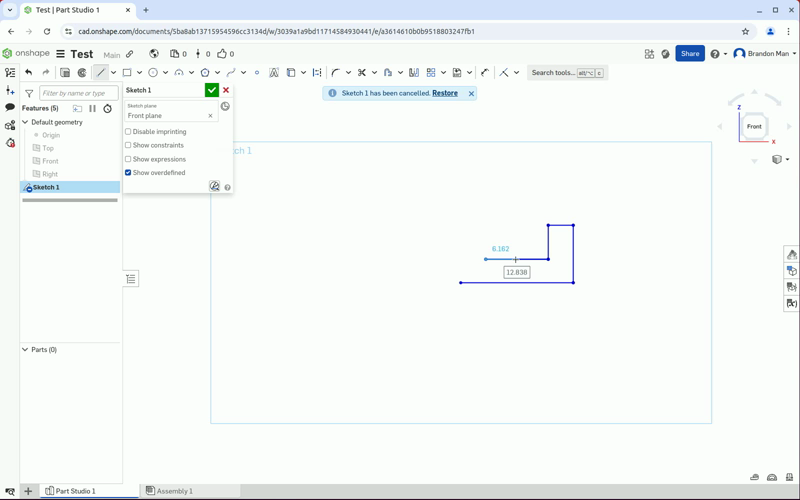
mouse_move(485, 225)
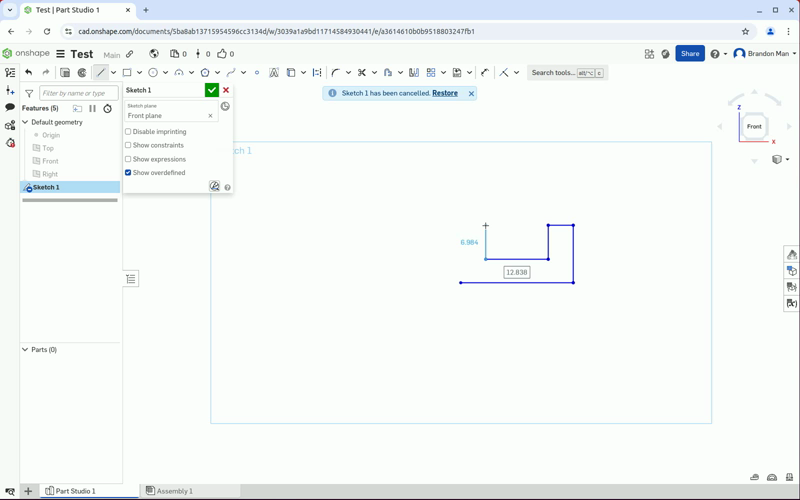
click(485, 225)
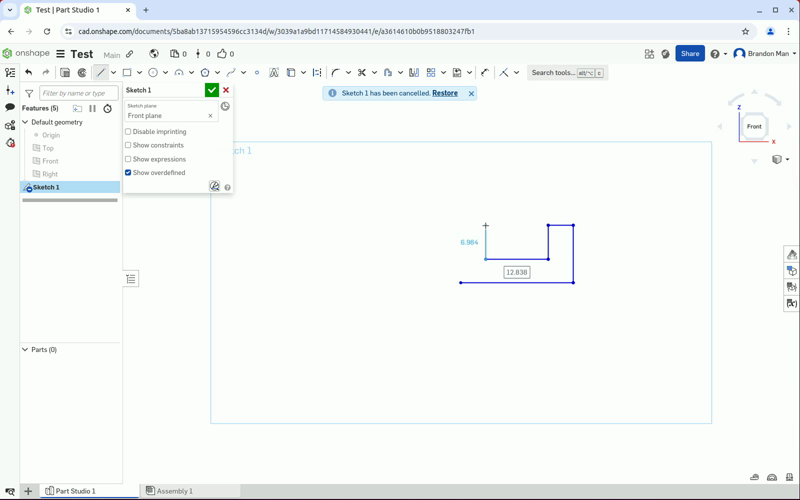
key_up(shift)
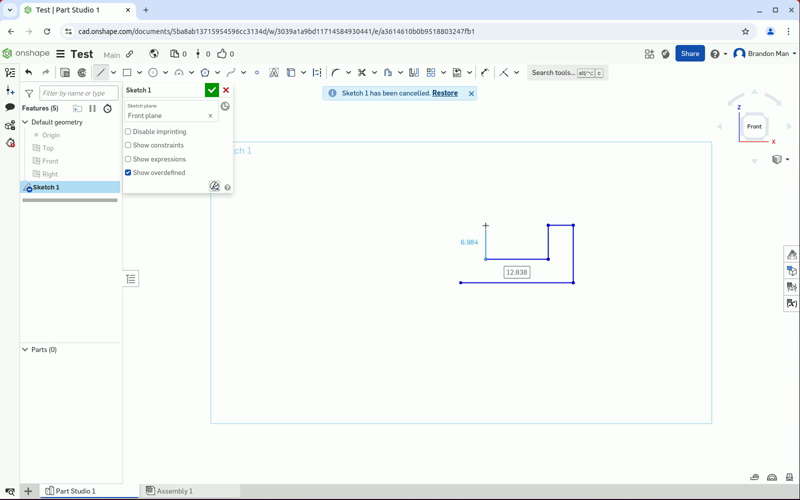
key_down(shift)
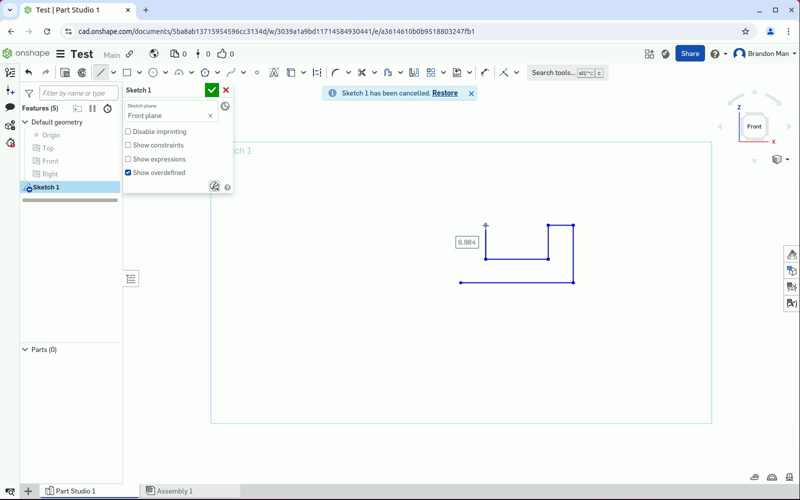
mouse_move(515, 225)
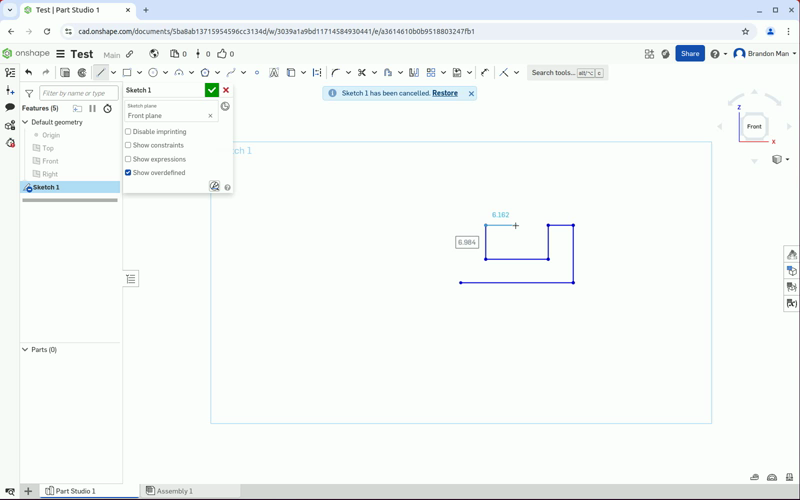
mouse_move(460, 225)
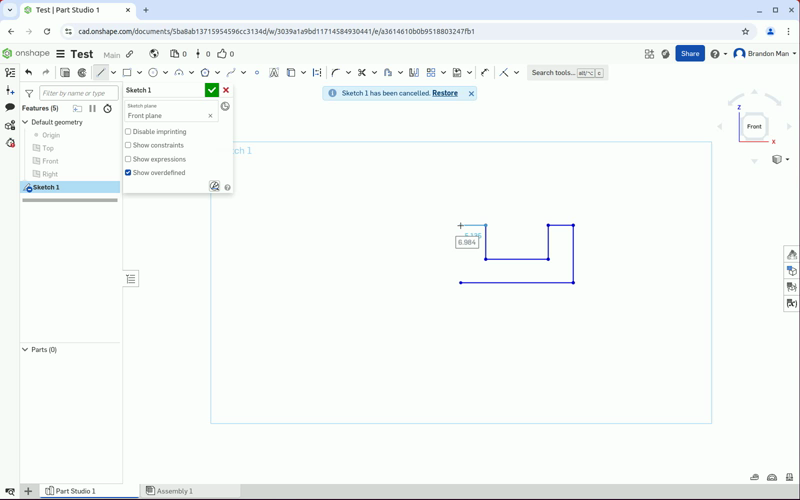
click(460, 225)
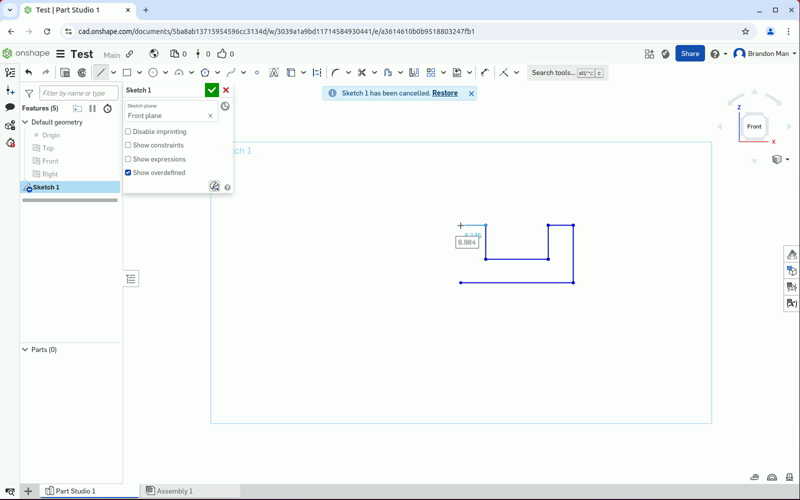
key_up(shift)
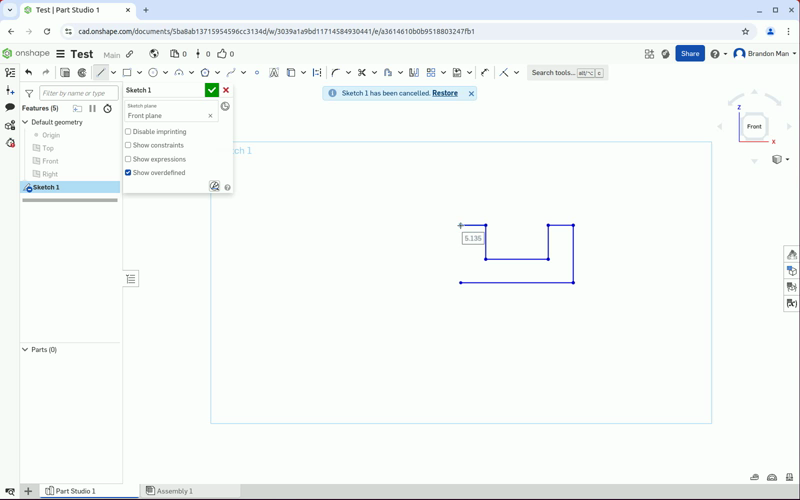
mouse_move(490, 225)
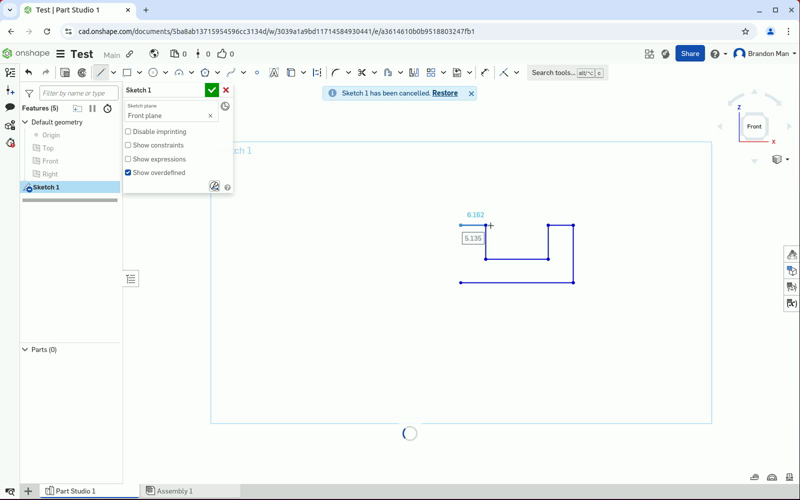
key_down(shift)
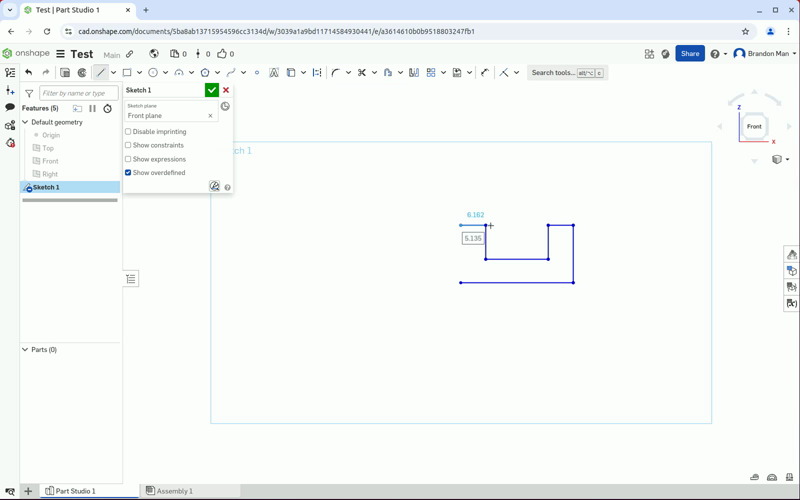
mouse_move(460, 282)
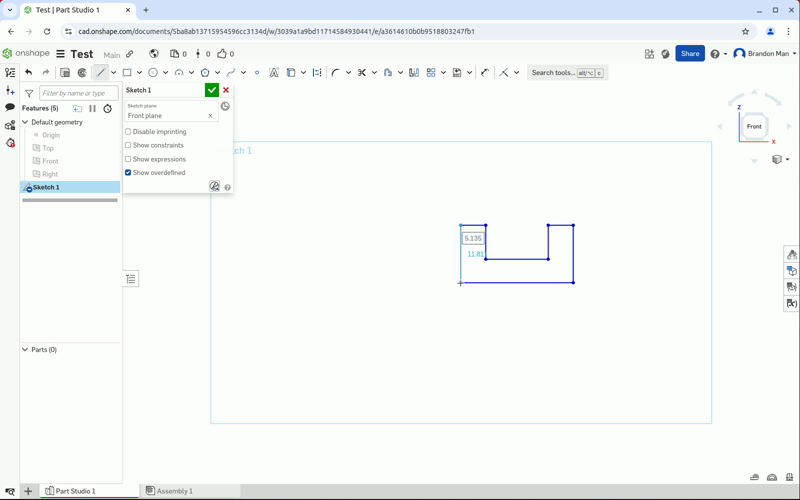
key_up(shift)
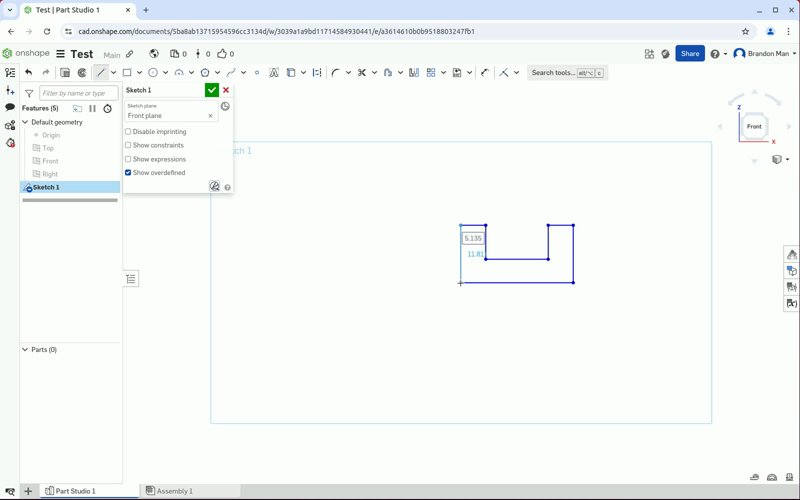
click(460, 282)
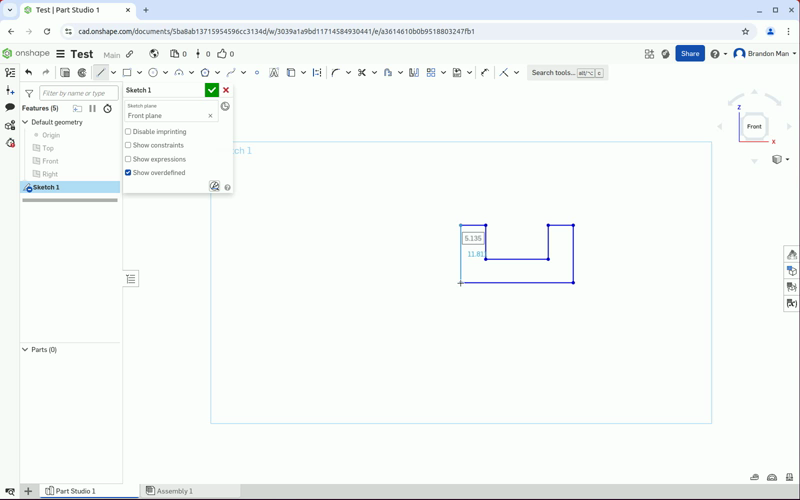
key(esc)
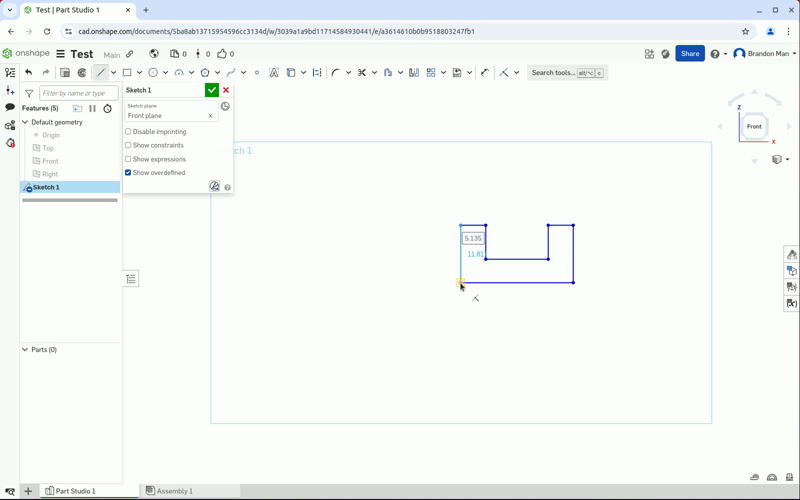
mouse_move(540, 263)
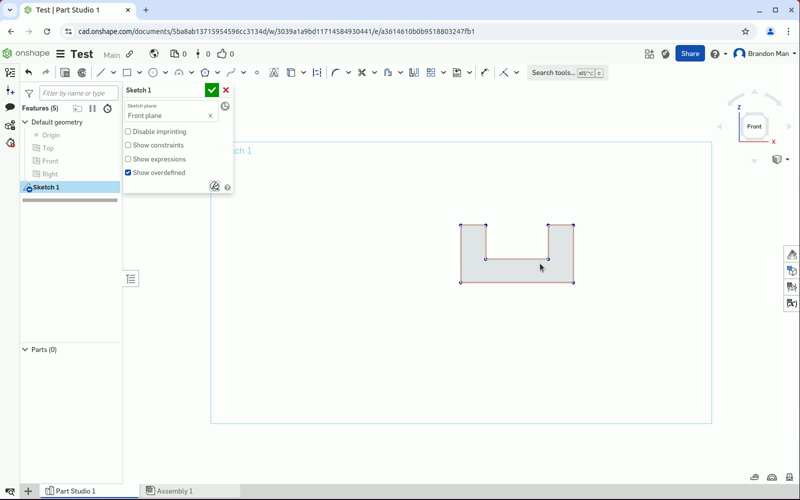
click(540, 263)
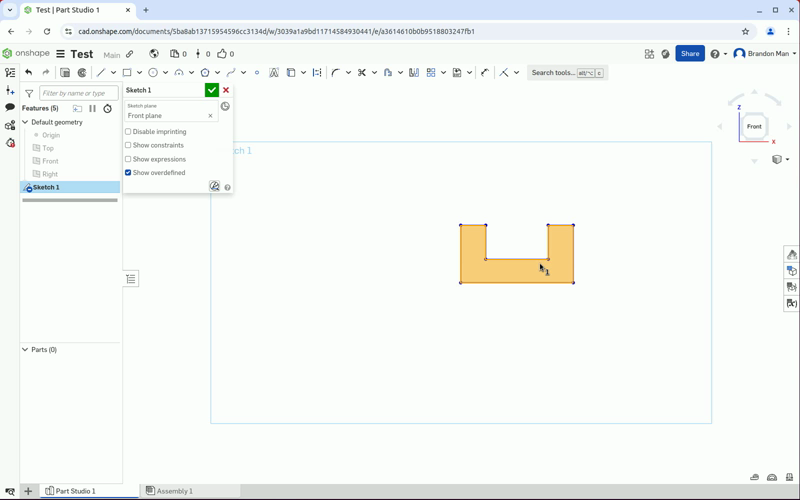
mouse_move(73, 352)
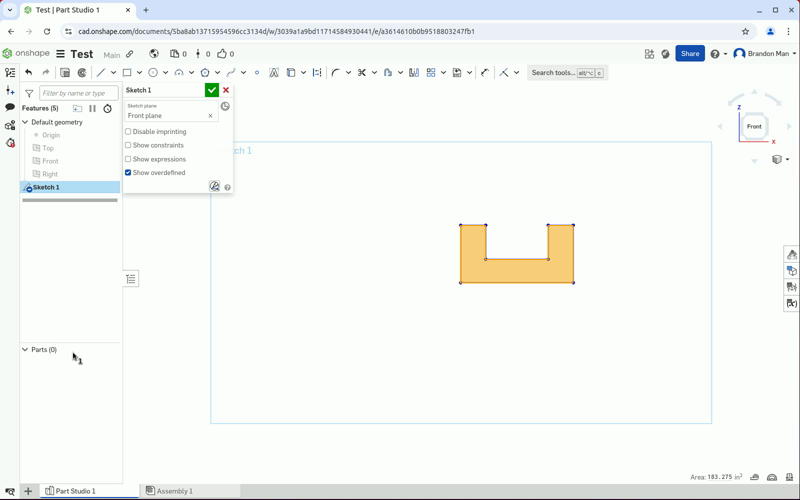
key(shift+y)
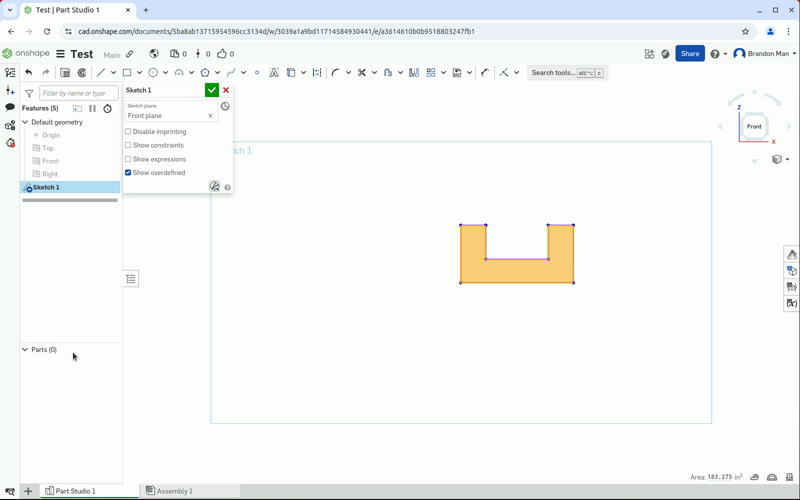
key(shift+e)
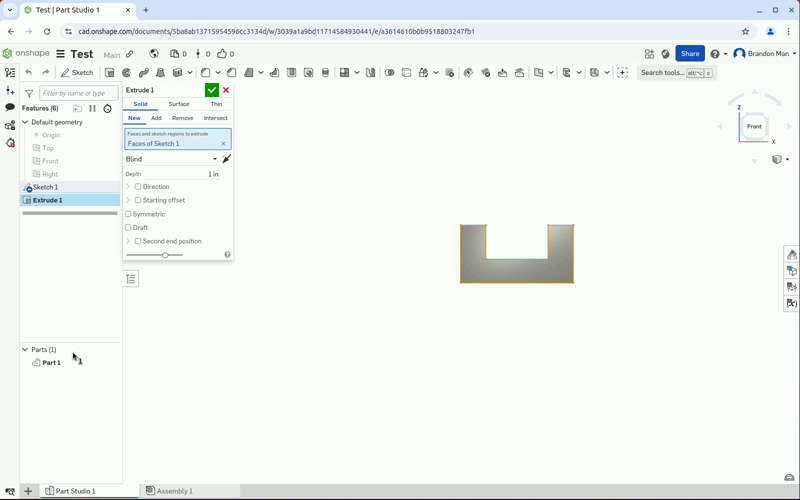
mouse_move(143, 106)
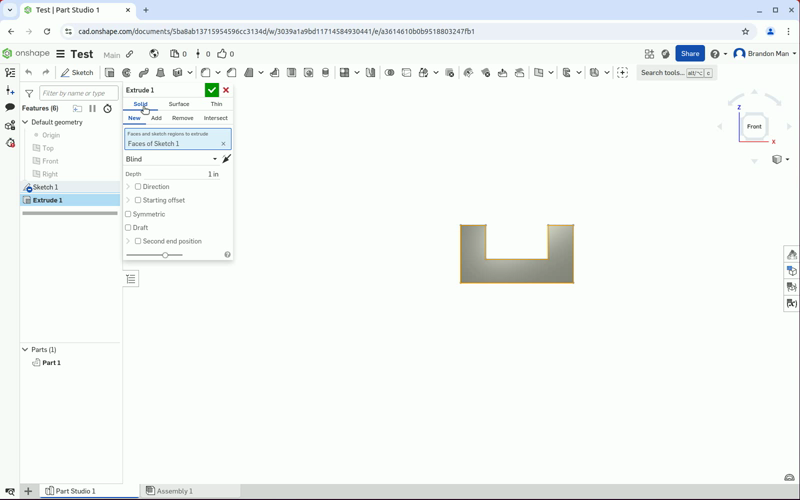
click(143, 106)
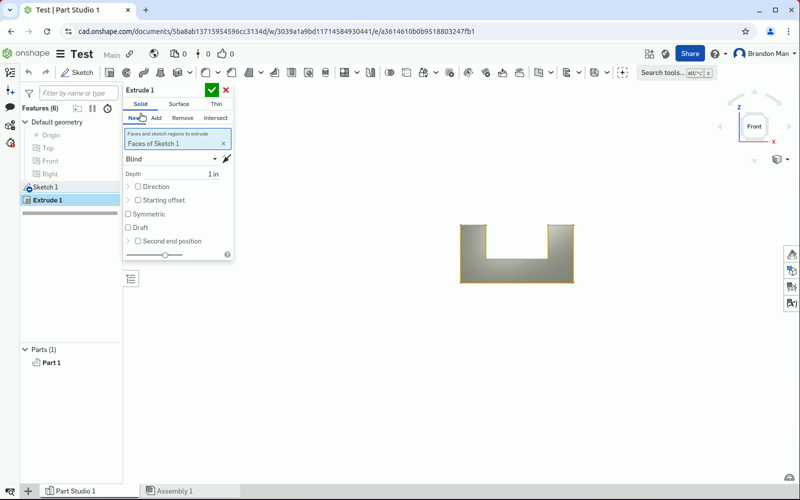
mouse_move(137, 120)
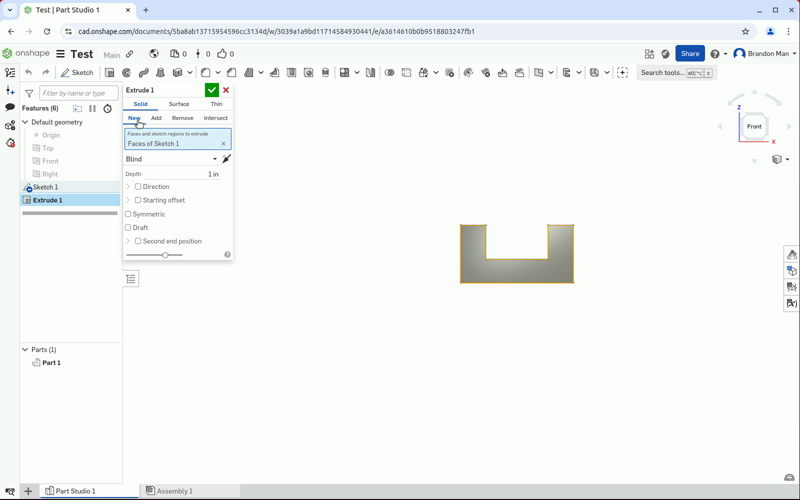
click(137, 120)
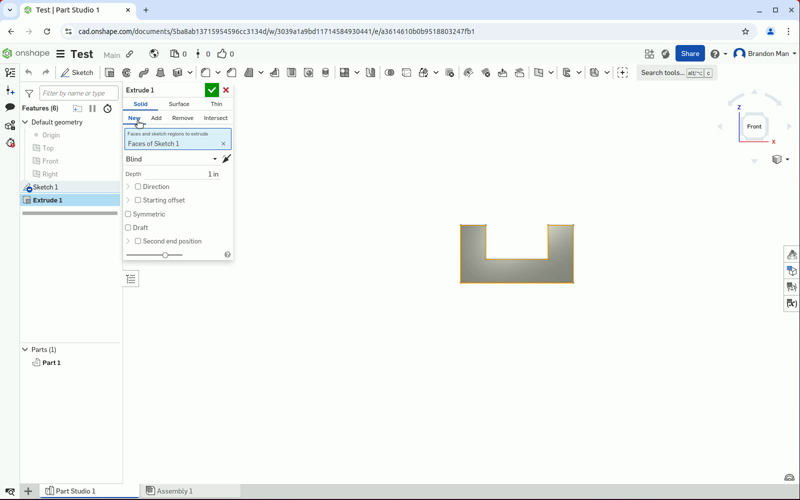
key(tab, 4)
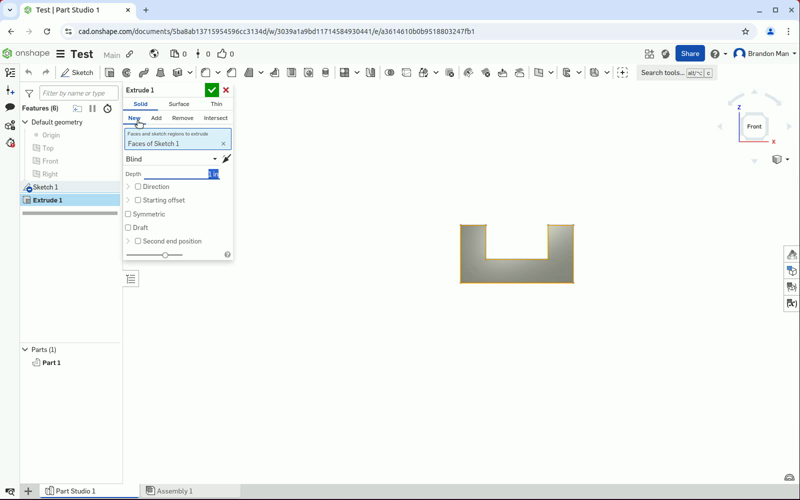
text(9.869)
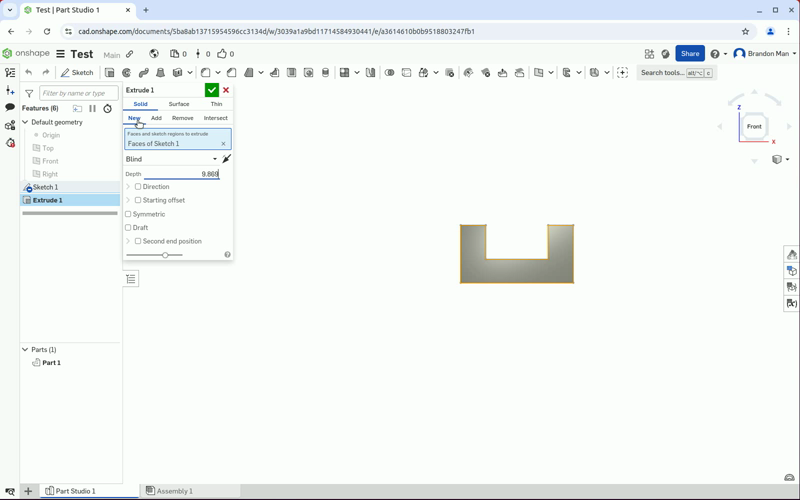
key(enter)
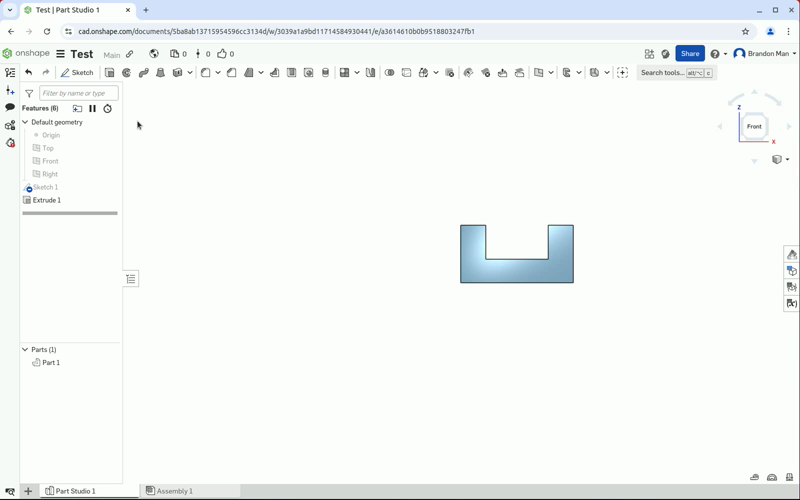
key(shift+h)
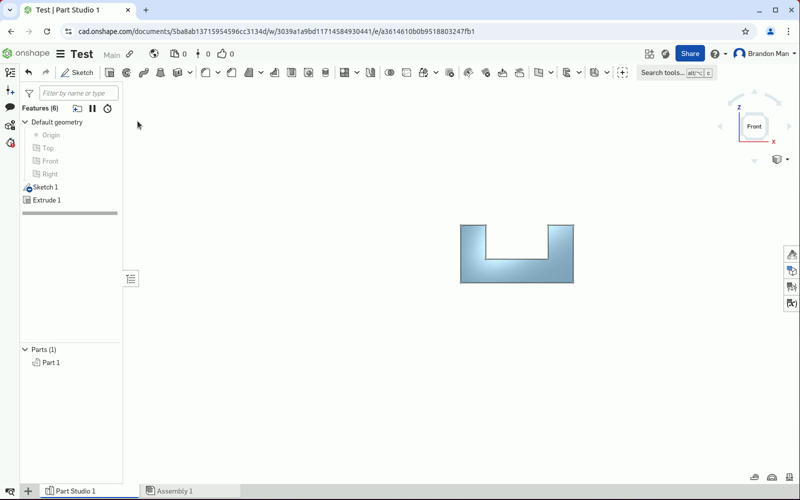
key(shift+h)
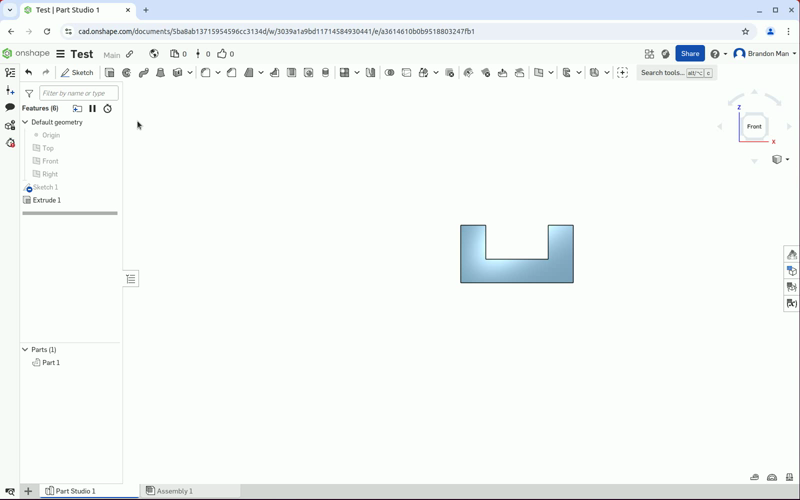
mouse_move(73, 189)
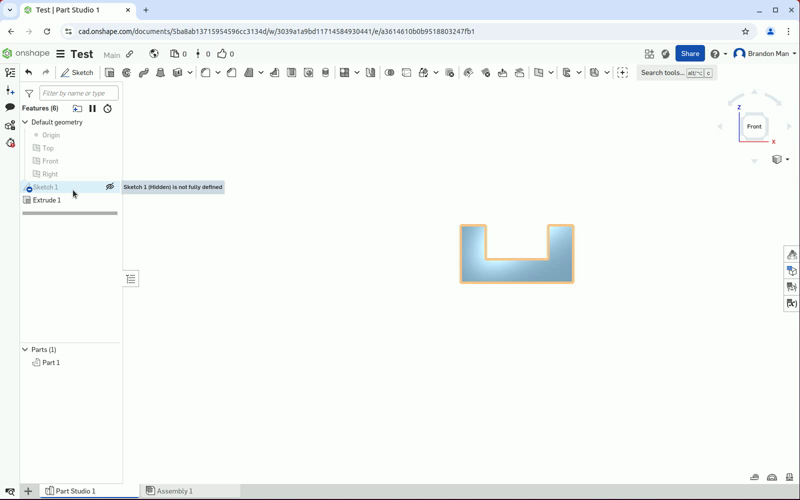
click(73, 189)
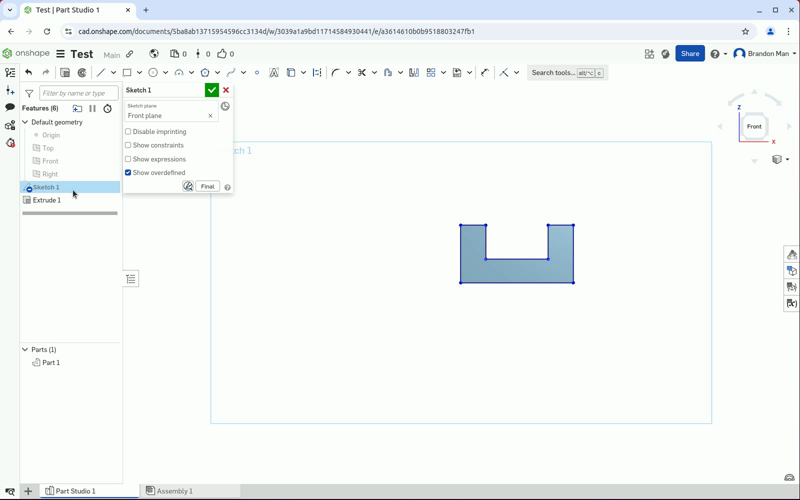
mouse_move(229, 92)
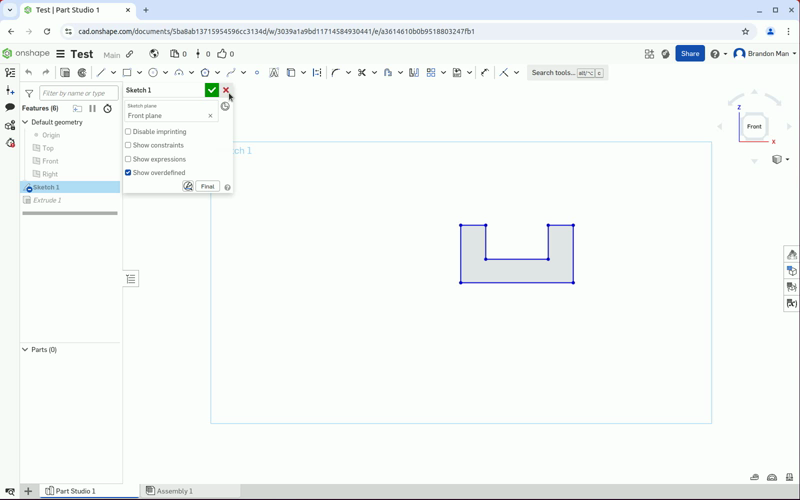
click(229, 92)
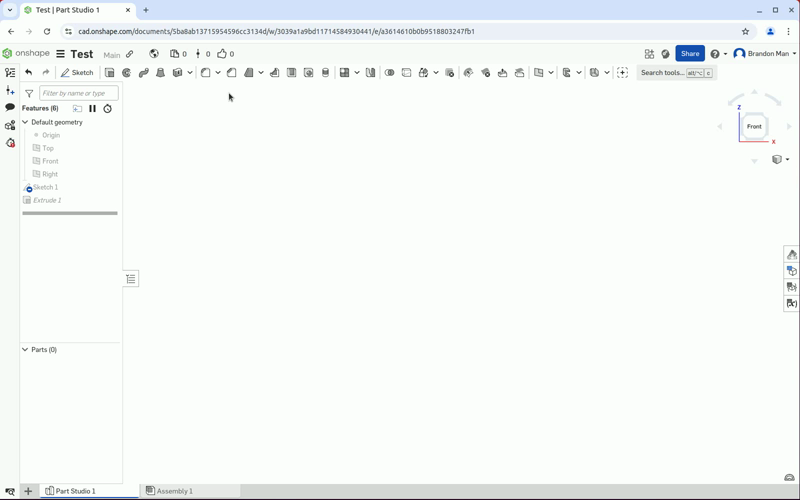
mouse_move(73, 352)
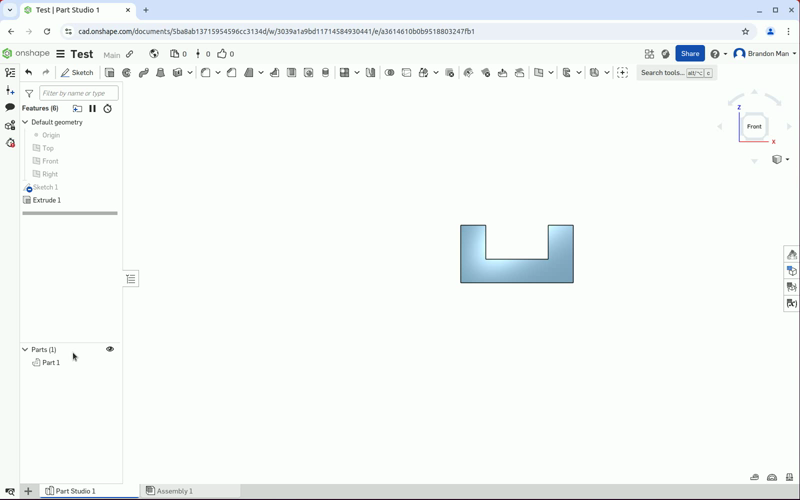
key(y)
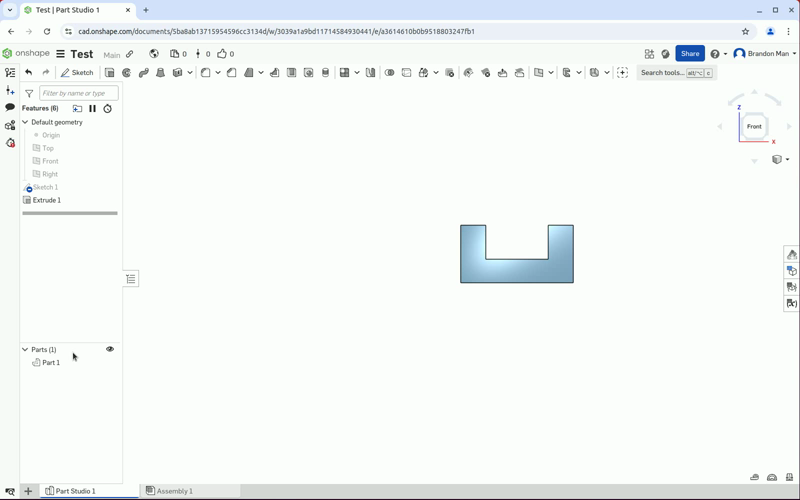
key(shift+p)
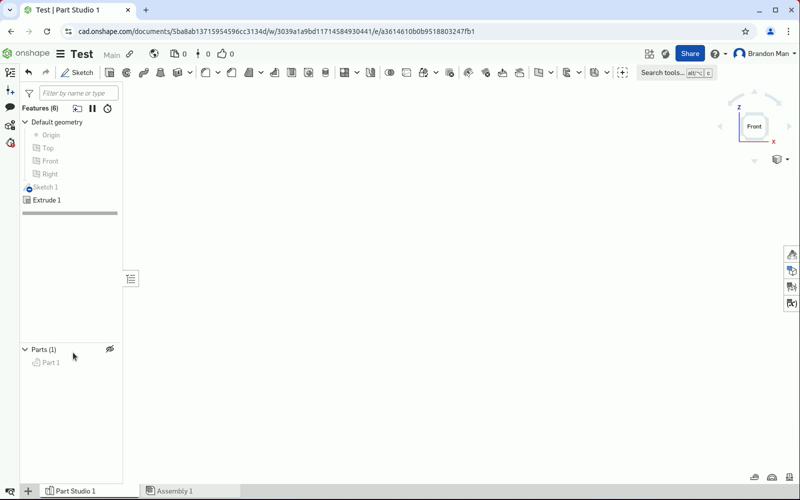
key(space)
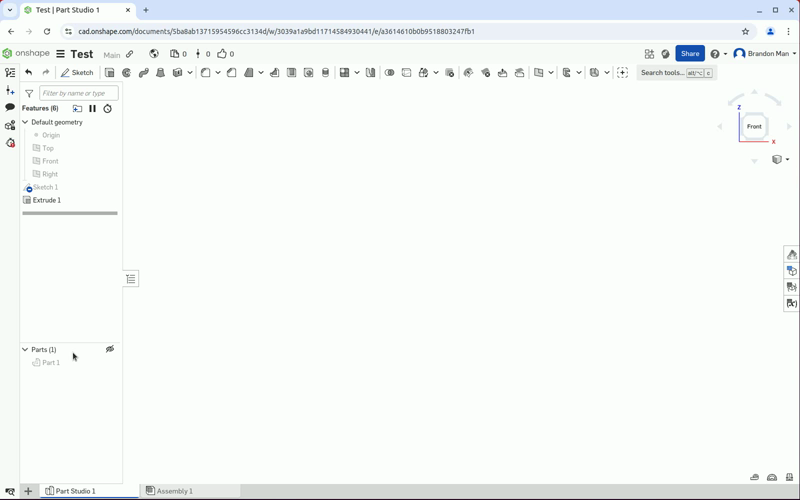
key_down(shift)
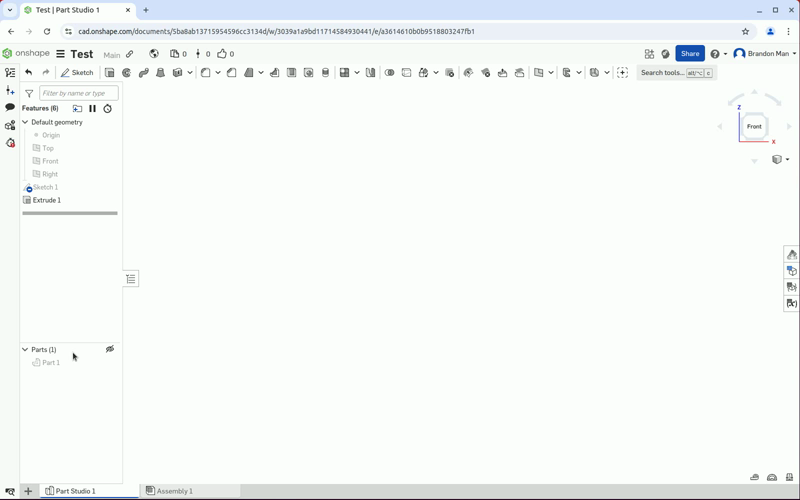
key(down)
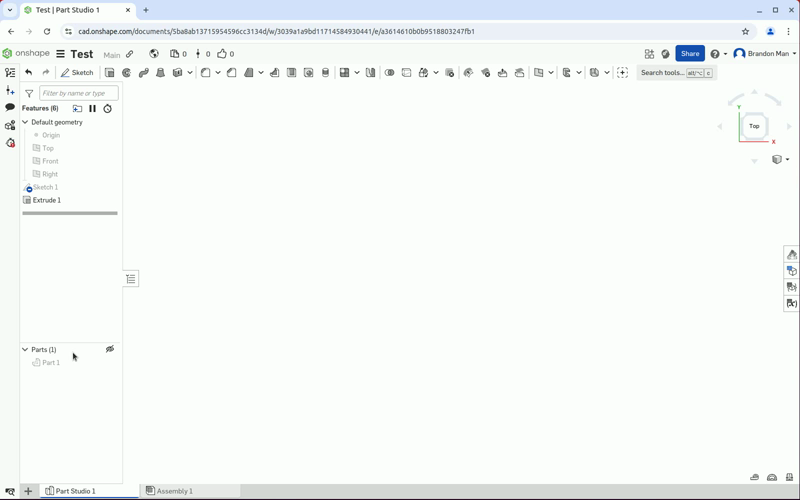
key_up(shift)
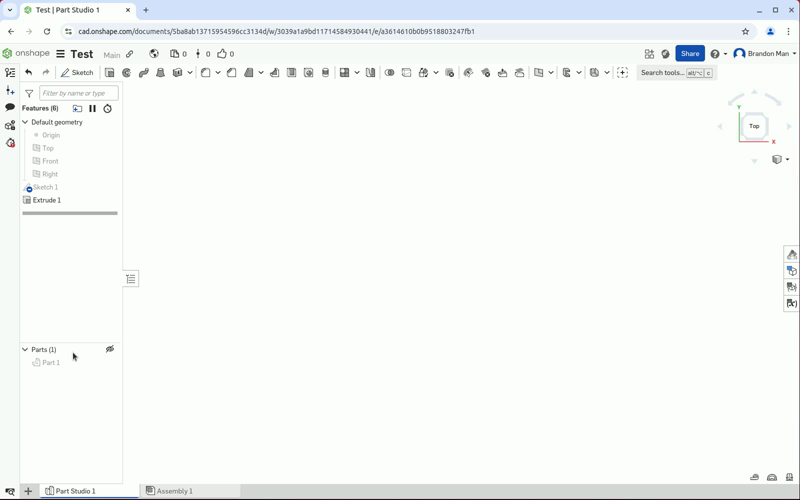
mouse_move(73, 352)
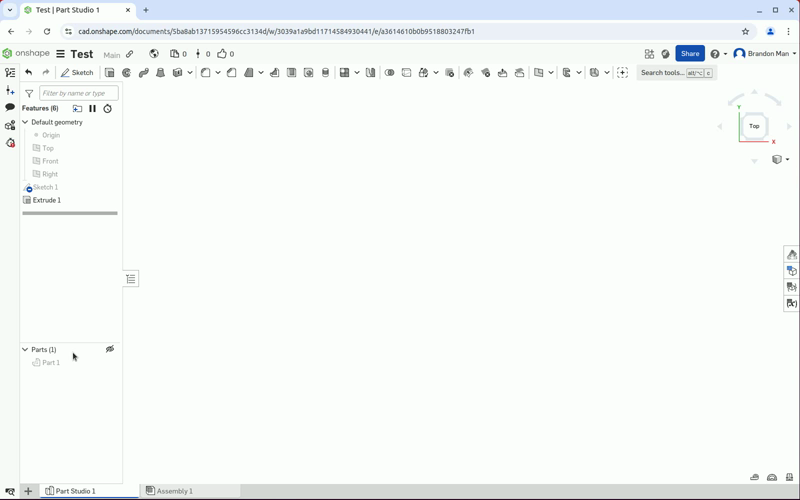
key(shift+y)
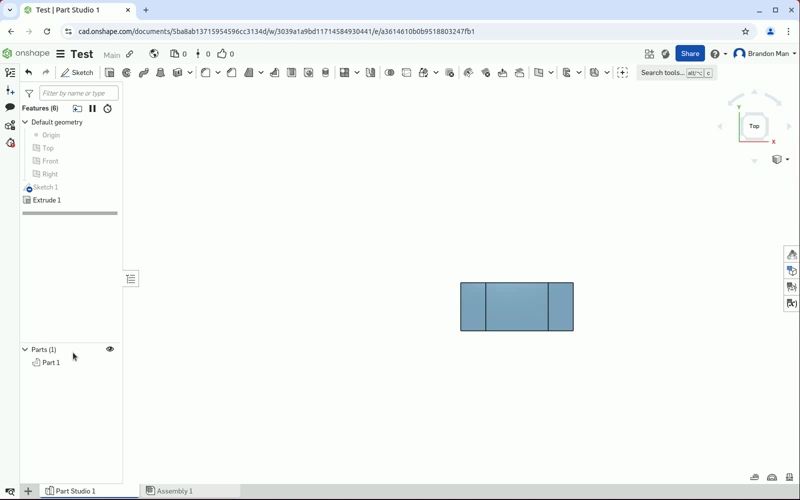
mouse_move(541, 75)
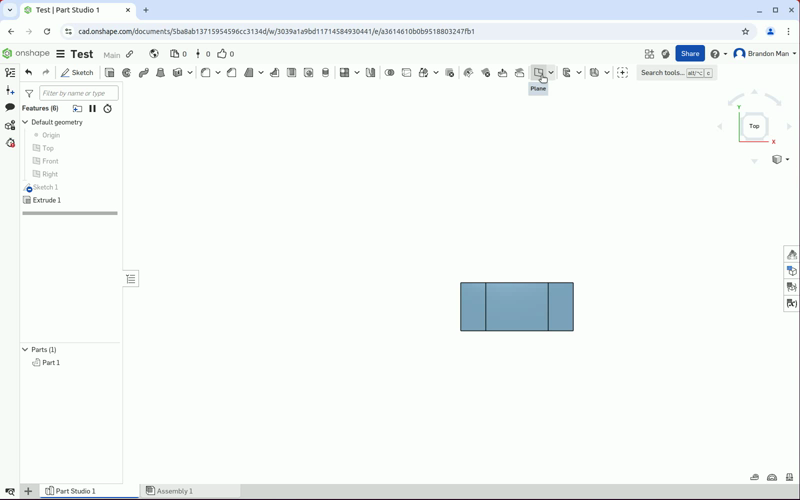
click(541, 75)
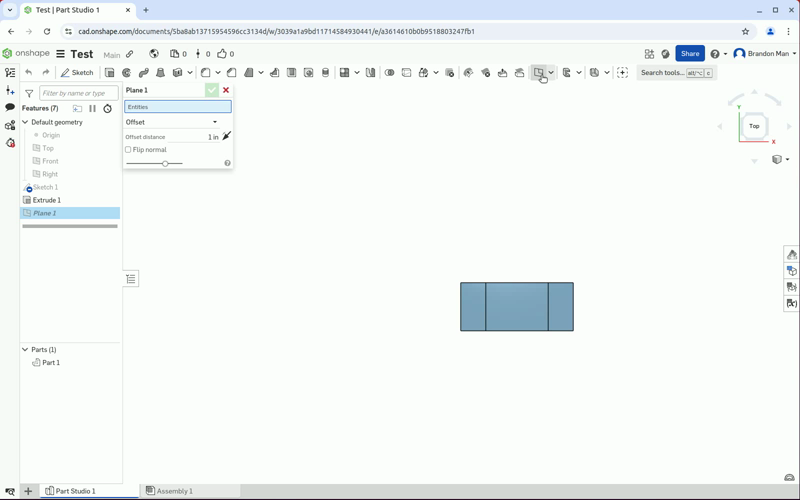
mouse_move(73, 150)
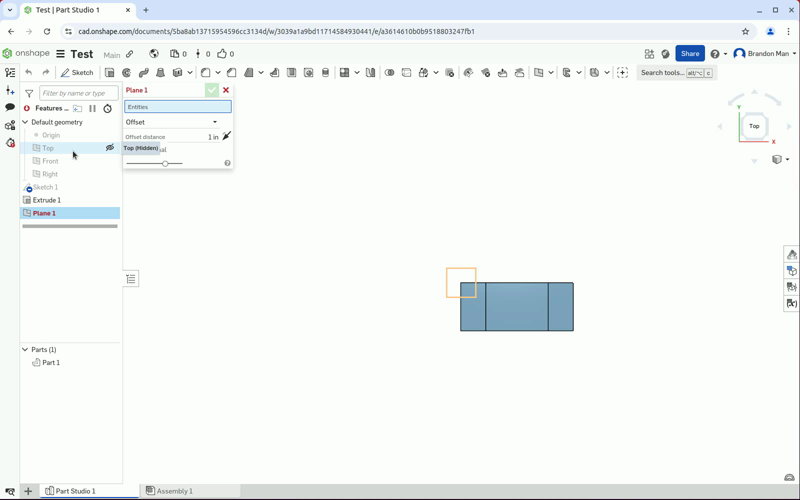
click(73, 150)
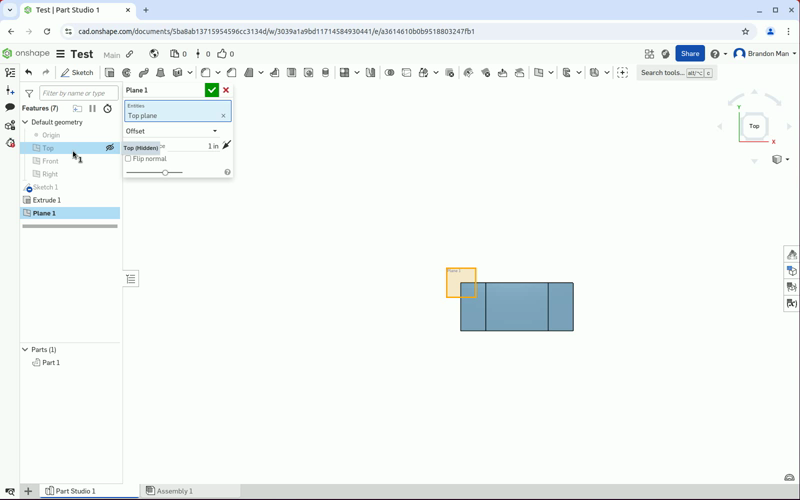
key(tab, 2)
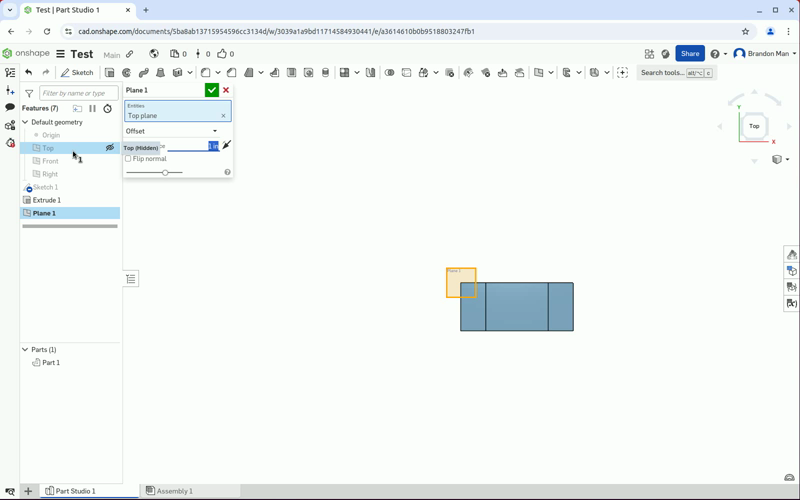
text(12.047)
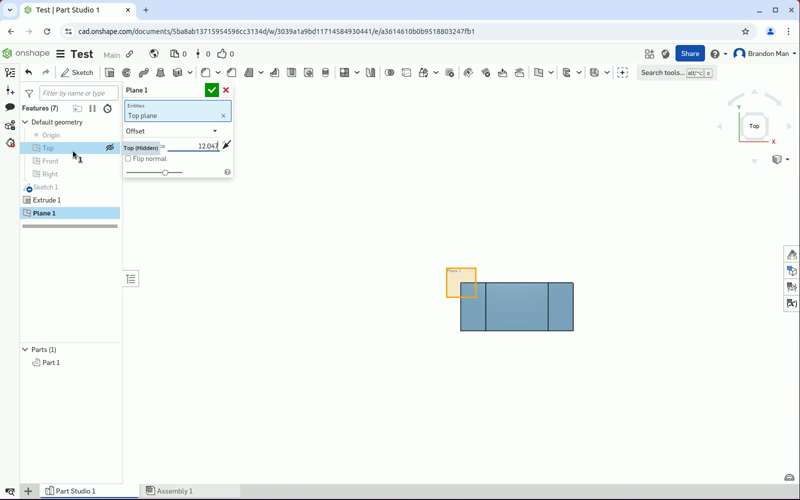
key(enter, 2)
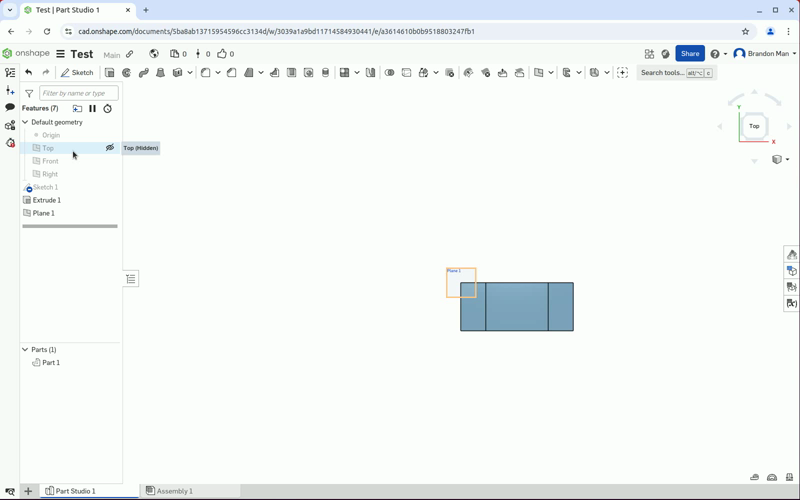
key(shift+s)
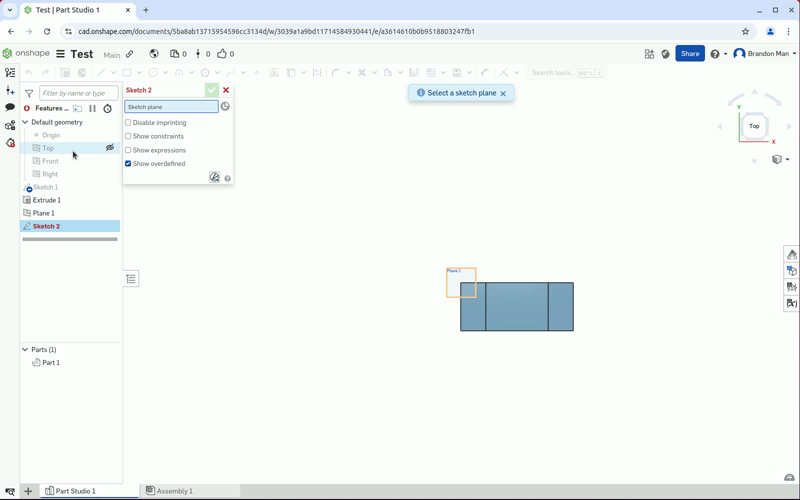
mouse_move(73, 215)
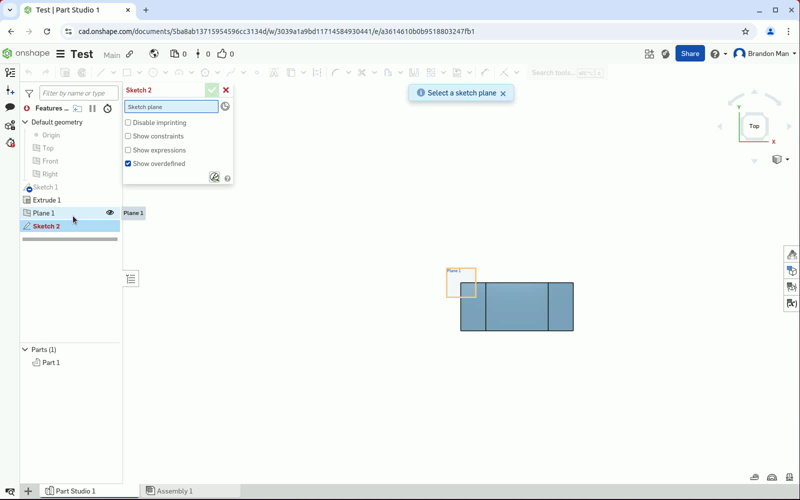
click(73, 215)
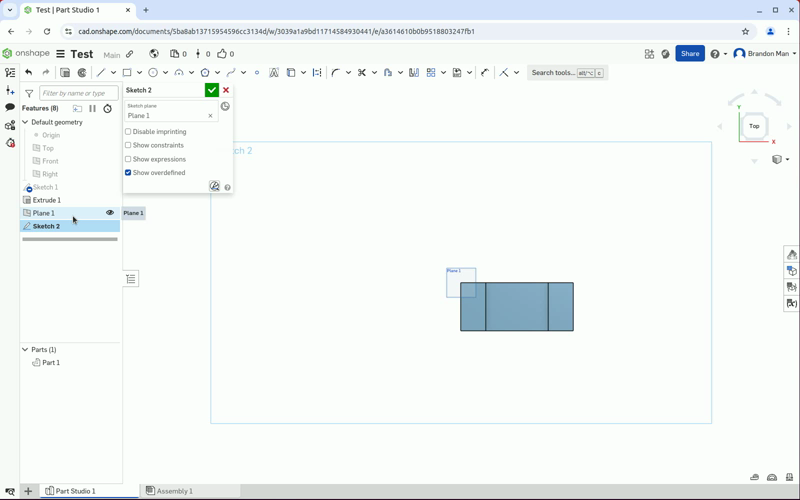
mouse_move(73, 352)
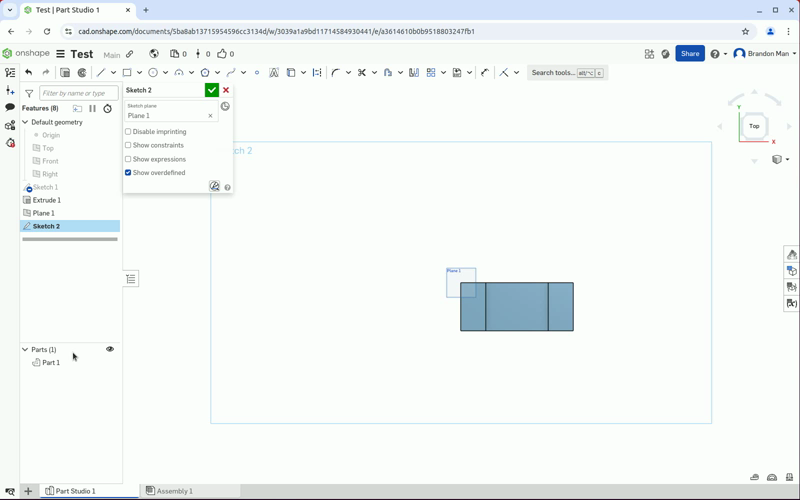
key(y)
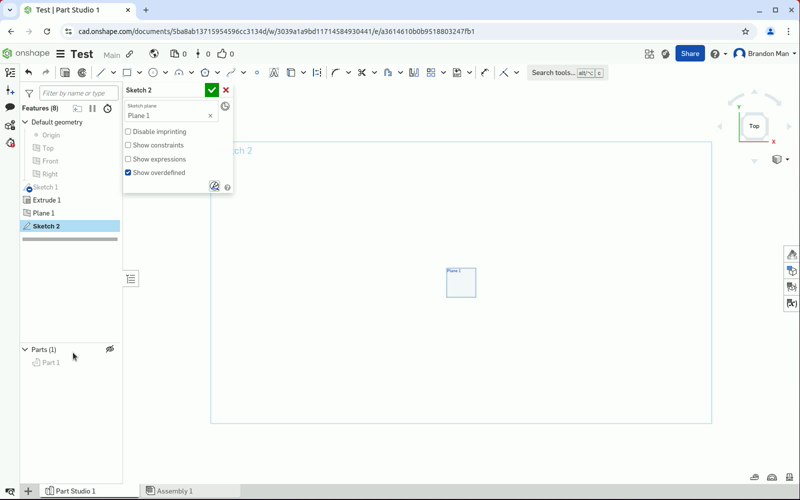
key(l)
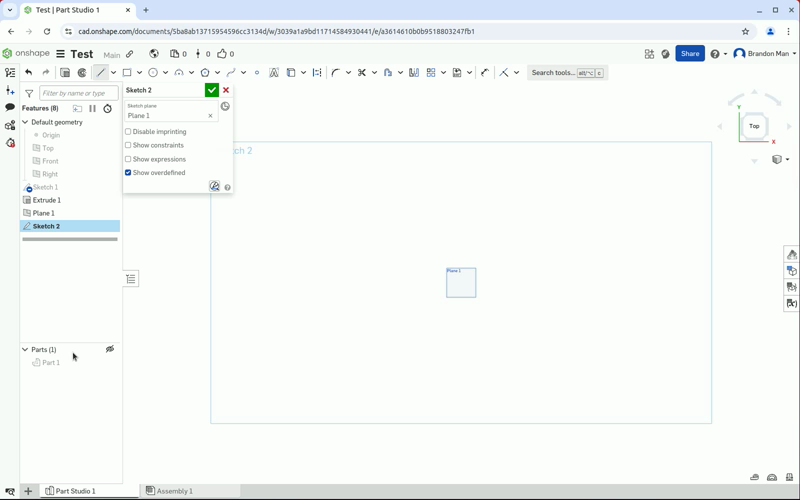
key_down(shift)
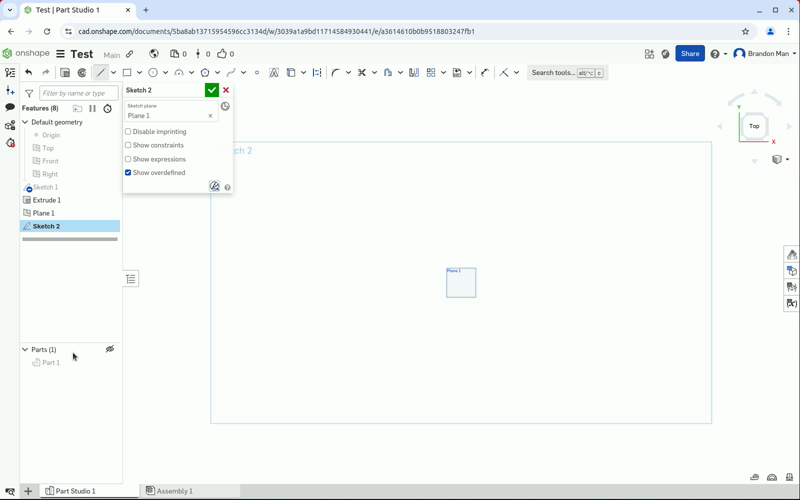
mouse_move(547, 316)
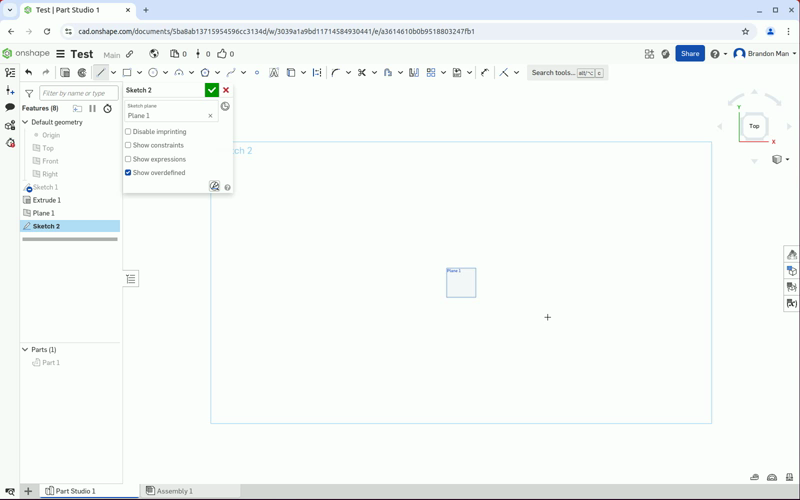
click(547, 316)
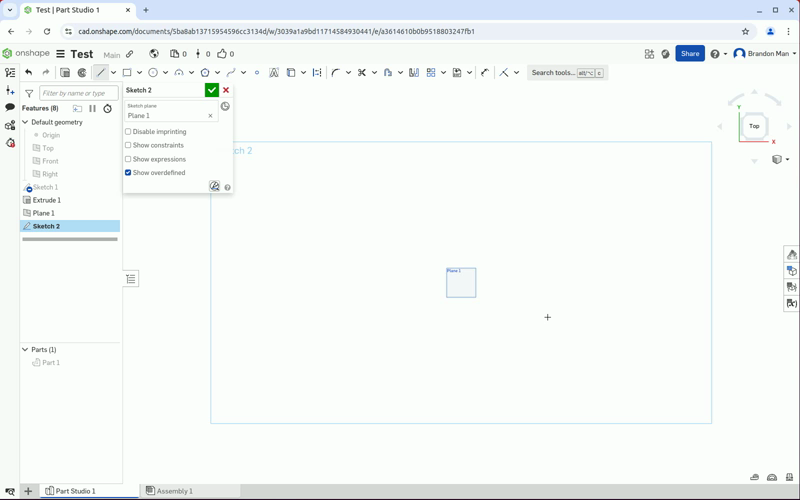
key_up(shift)
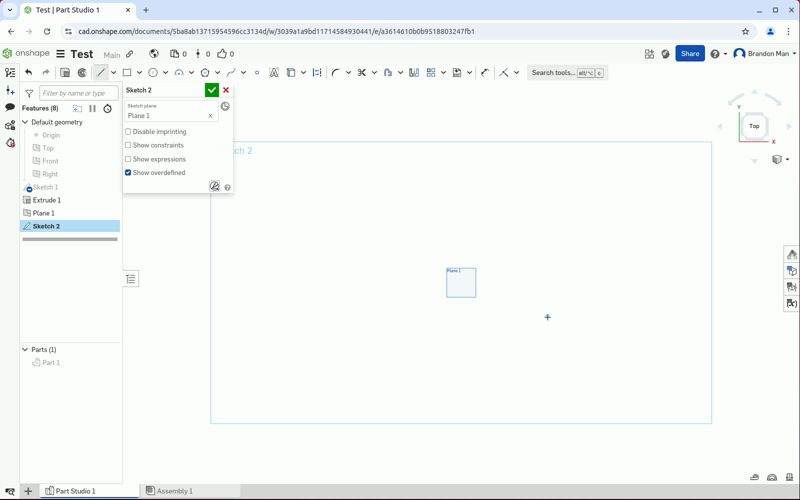
key_down(shift)
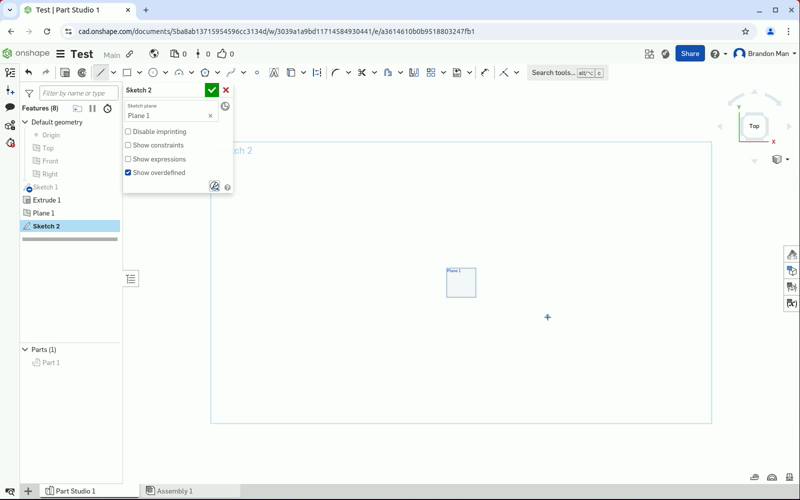
mouse_move(577, 316)
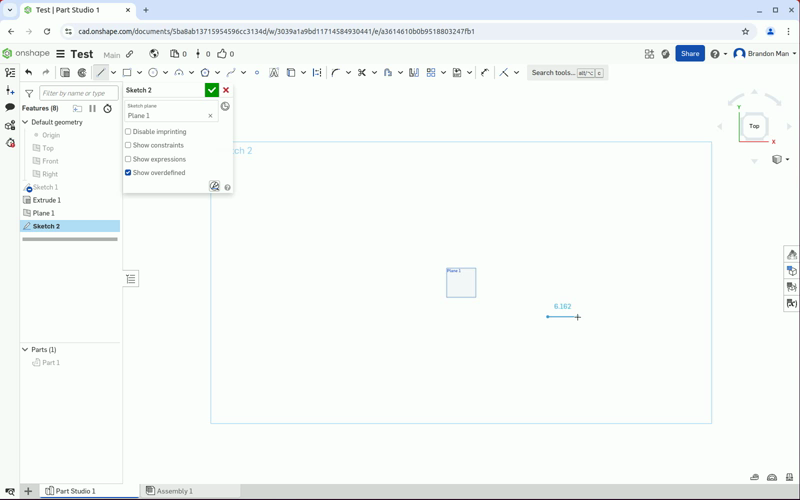
mouse_move(574, 316)
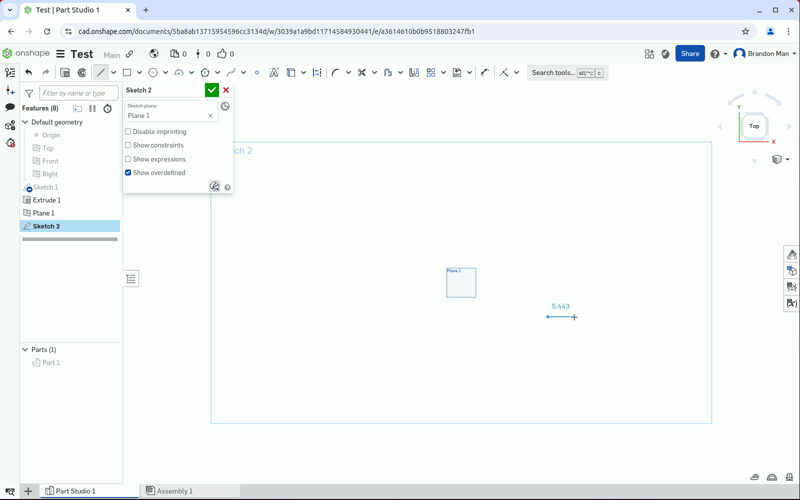
click(574, 316)
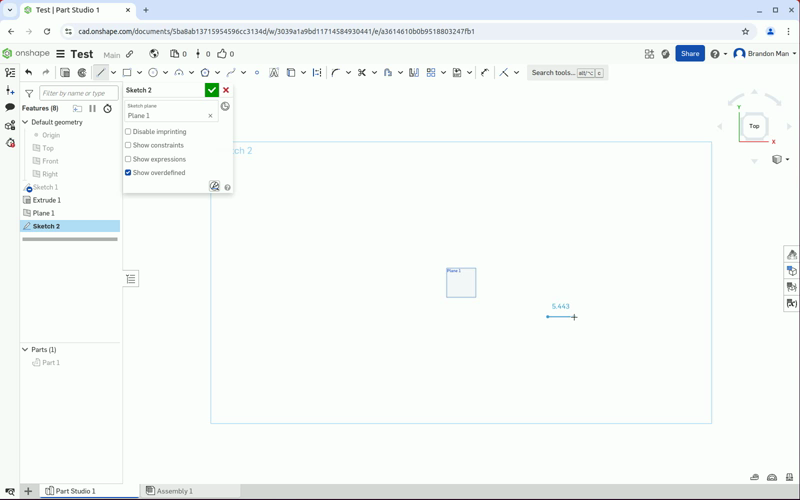
key_up(shift)
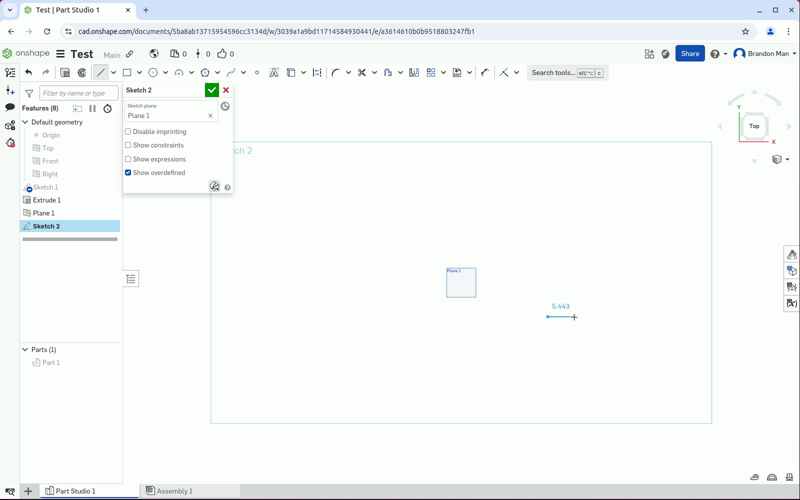
key_down(shift)
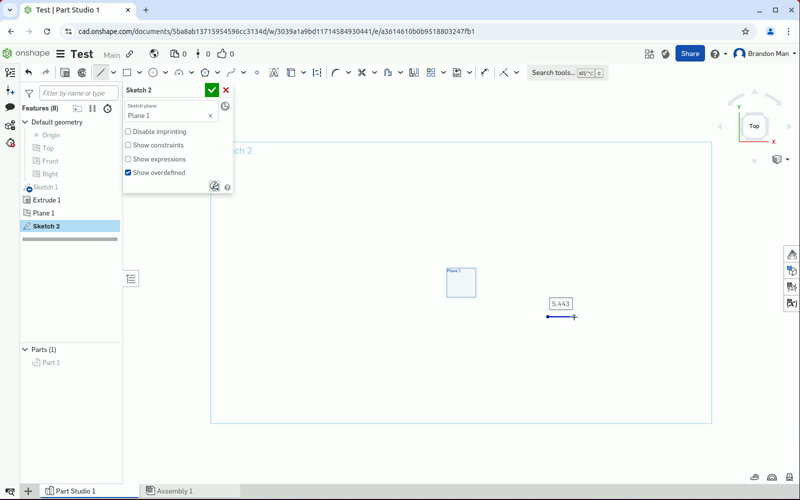
mouse_move(589, 316)
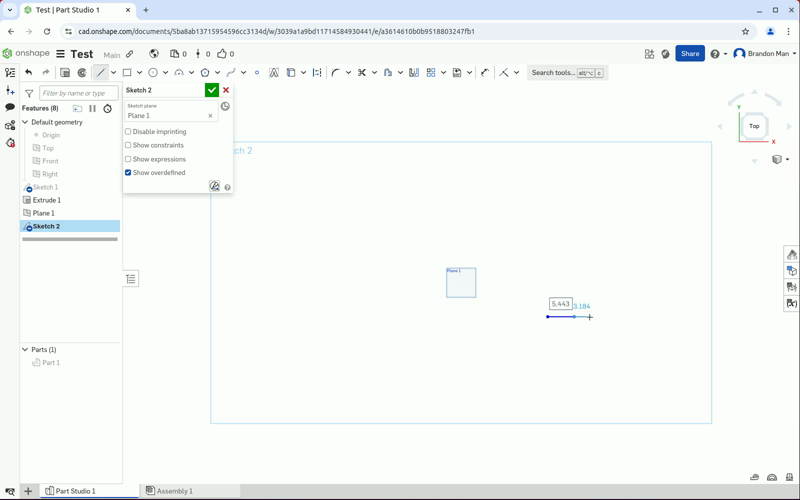
mouse_move(574, 296)
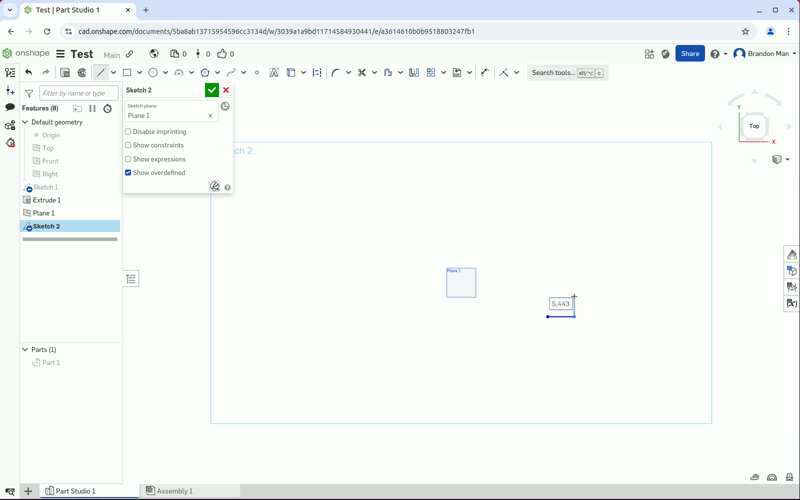
click(574, 296)
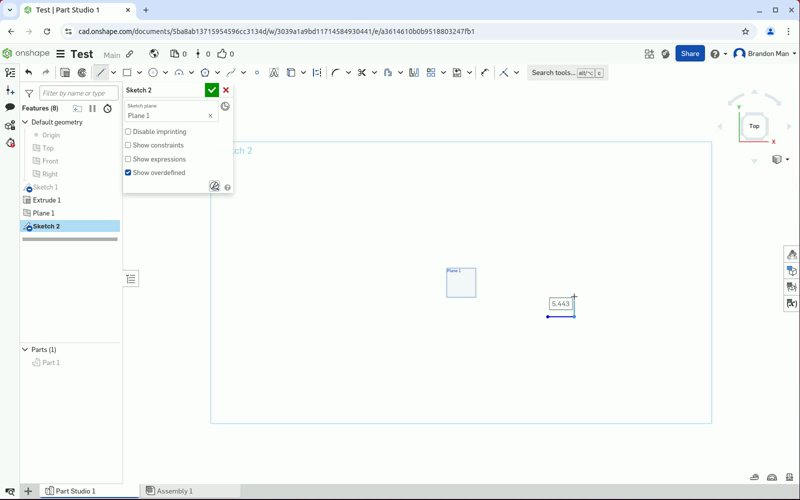
key_up(shift)
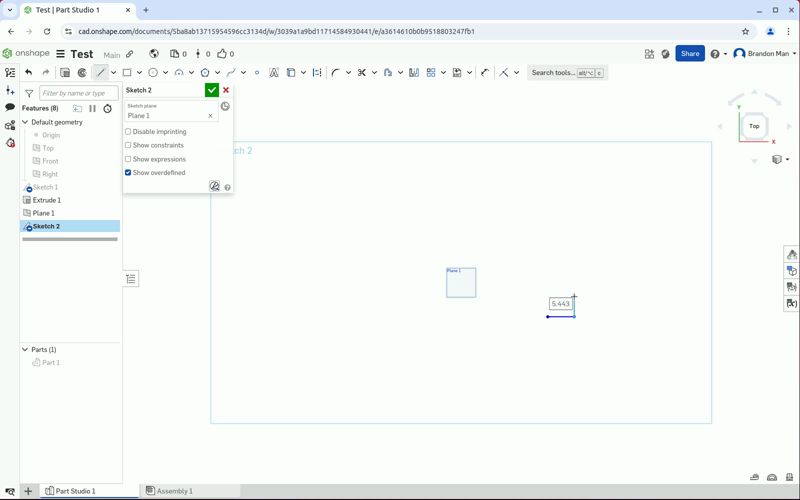
key_down(shift)
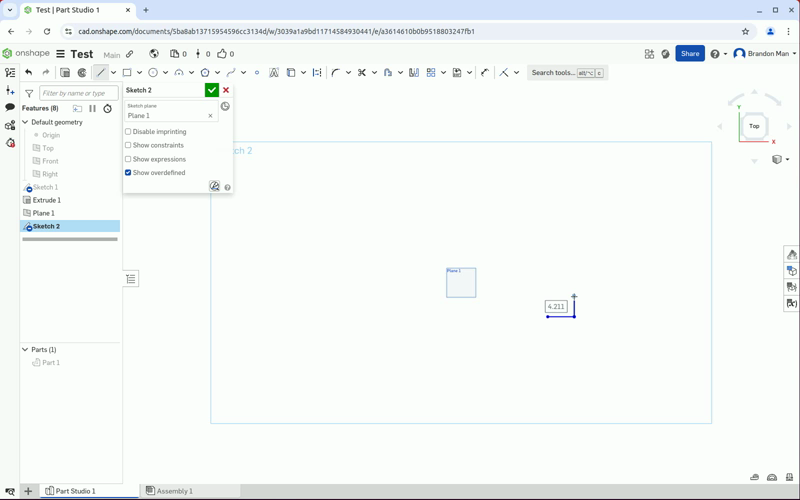
mouse_move(589, 296)
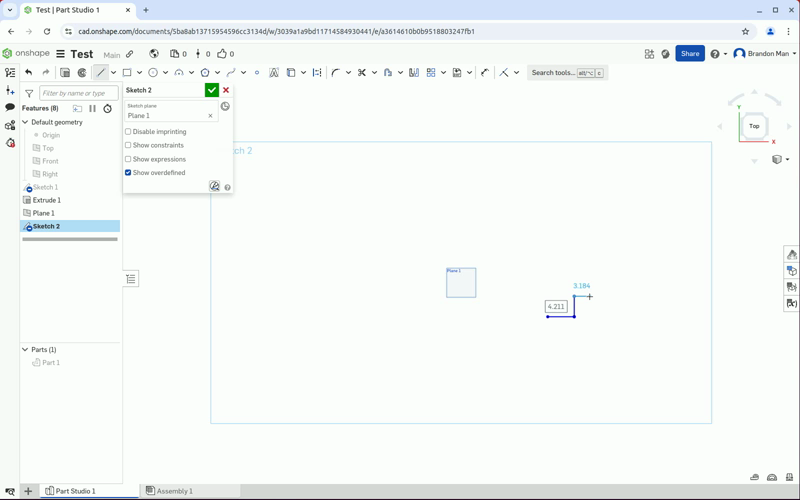
mouse_move(547, 296)
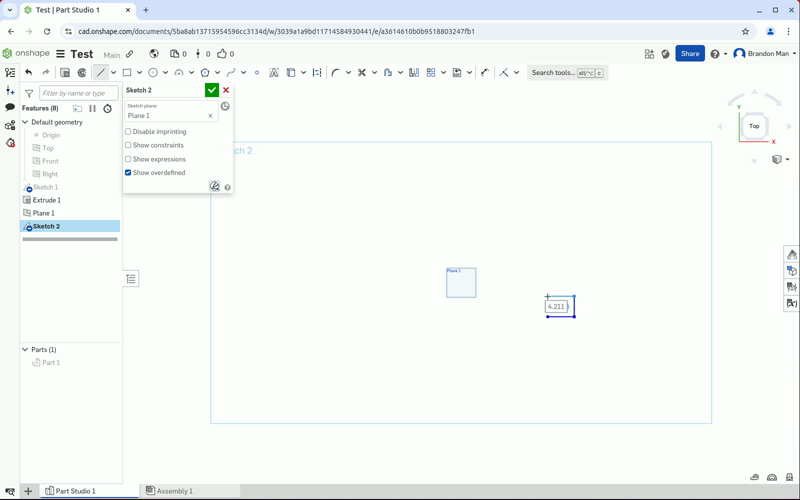
click(547, 296)
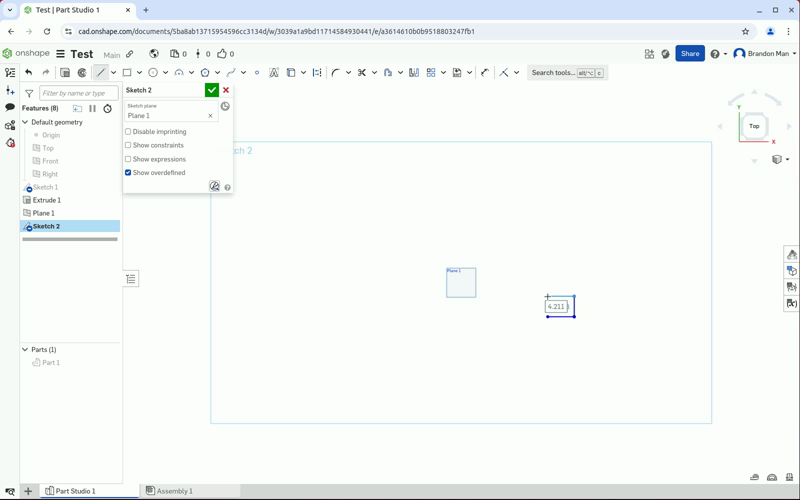
key_up(shift)
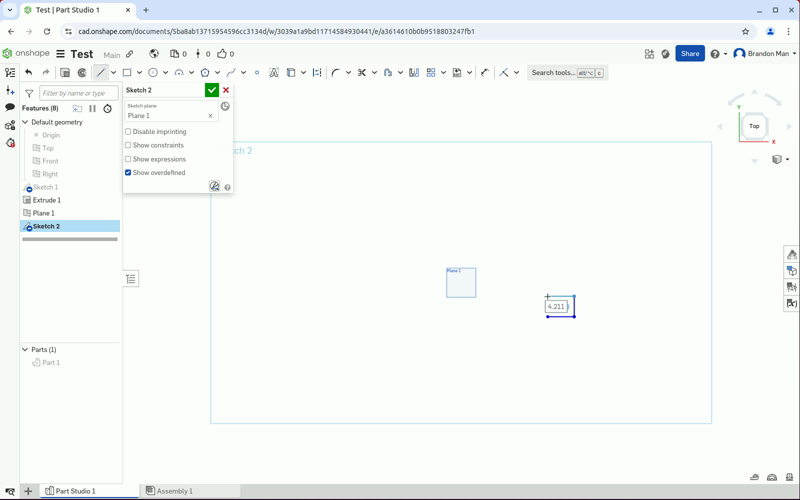
mouse_move(577, 296)
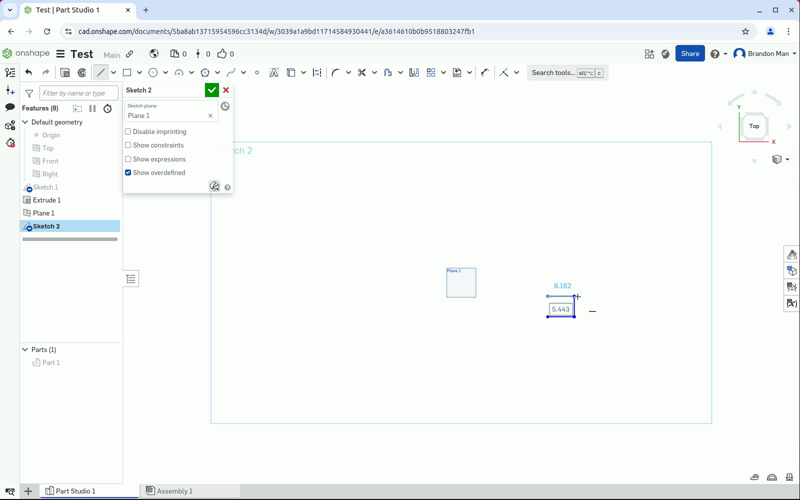
key_down(shift)
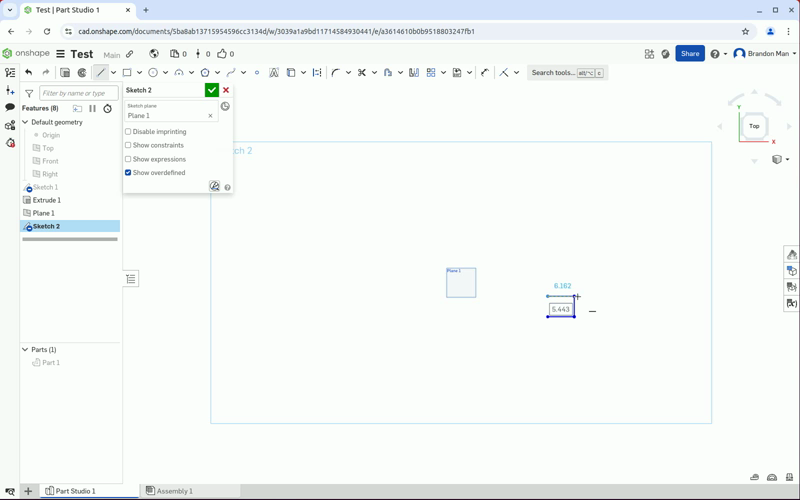
mouse_move(547, 316)
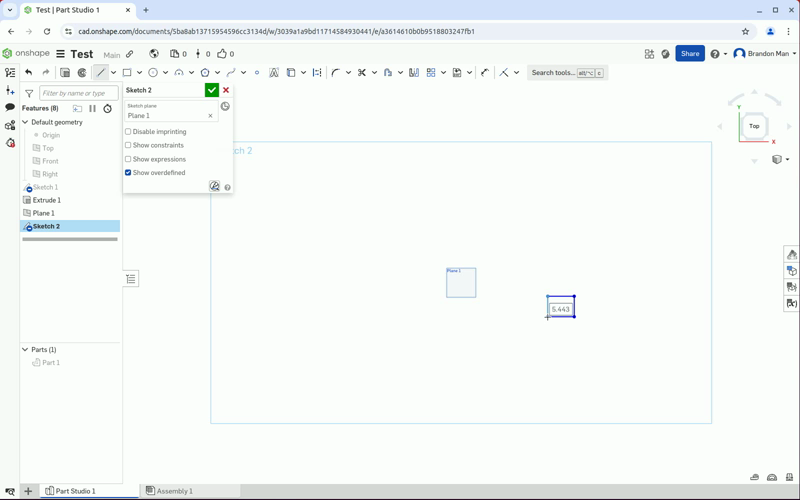
key_up(shift)
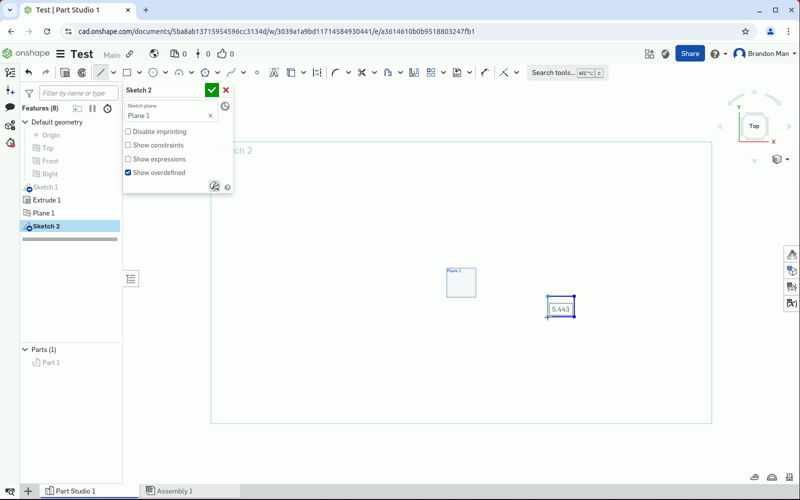
click(547, 316)
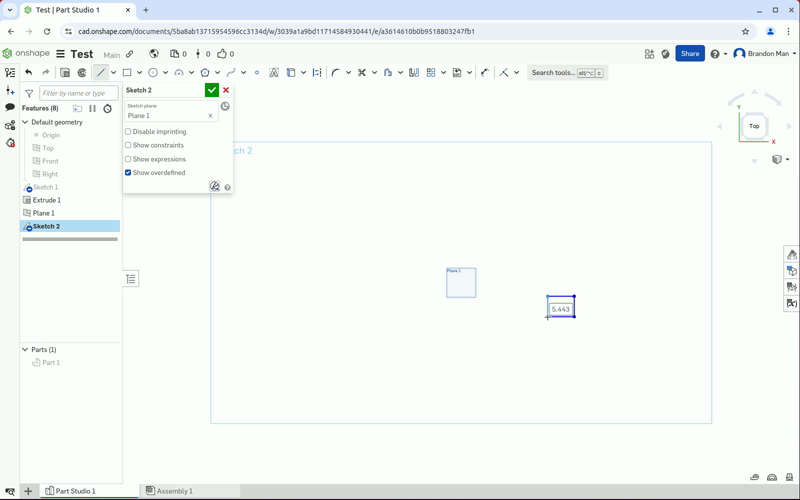
key(esc)
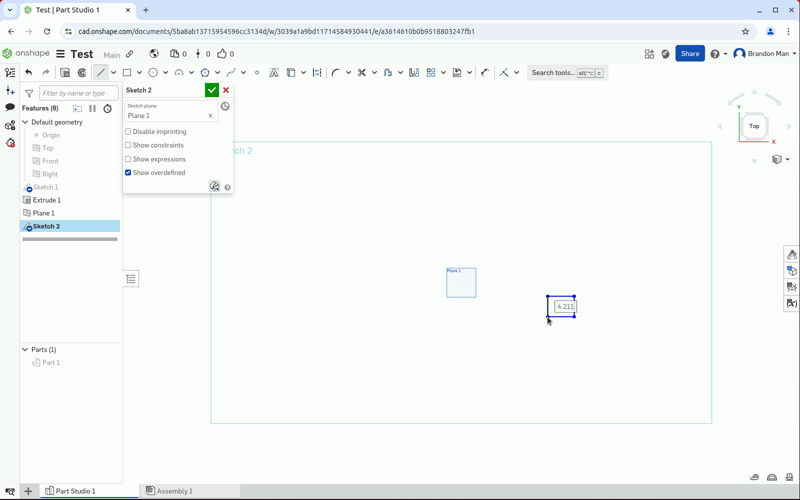
mouse_move(556, 305)
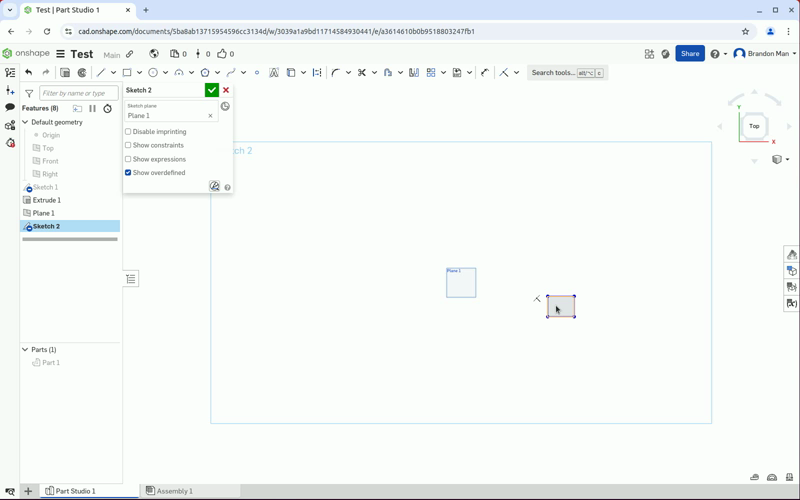
scroll(6)
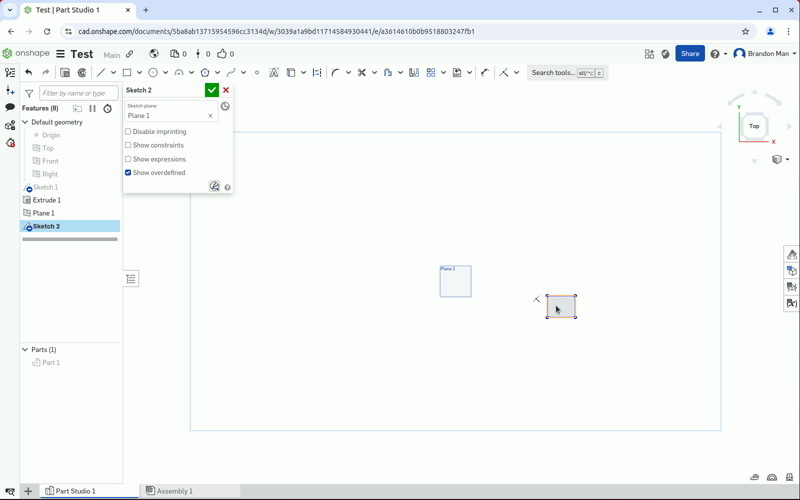
scroll(6)
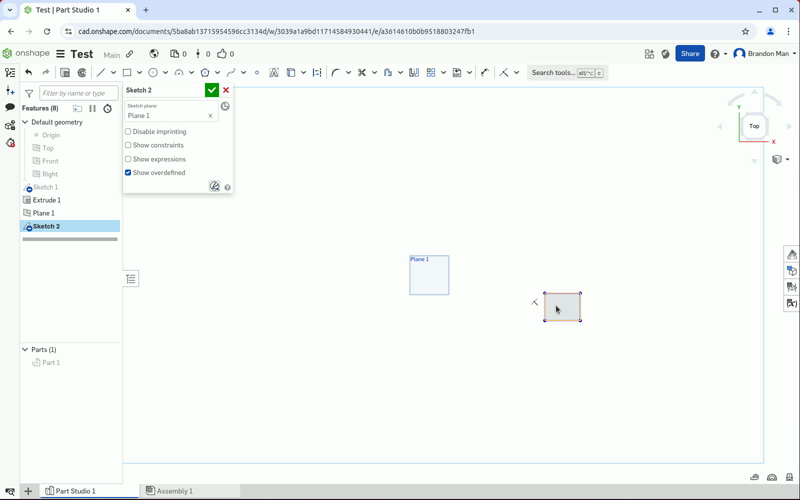
scroll(6)
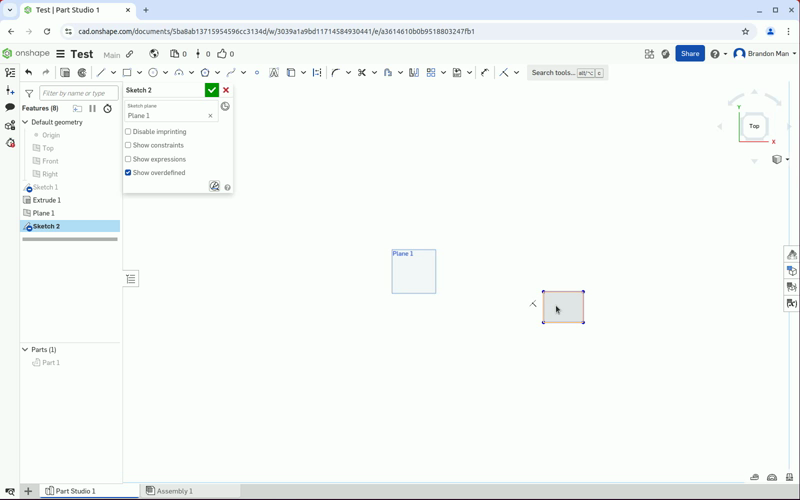
scroll(6)
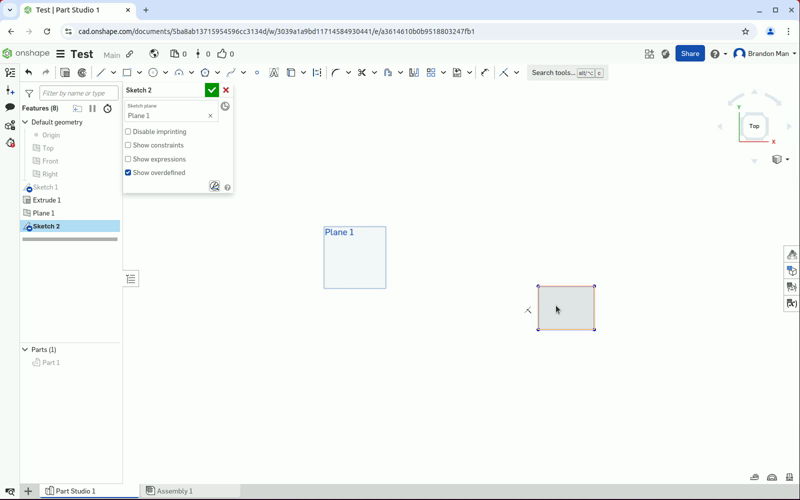
scroll(6)
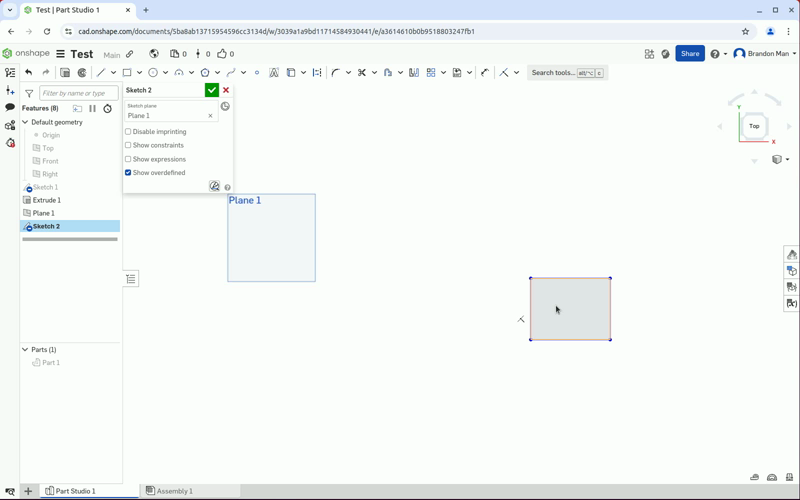
scroll(6)
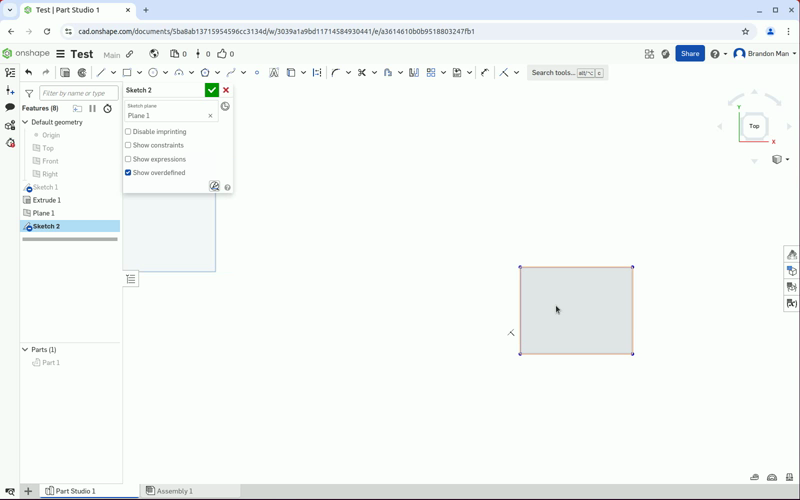
scroll(6)
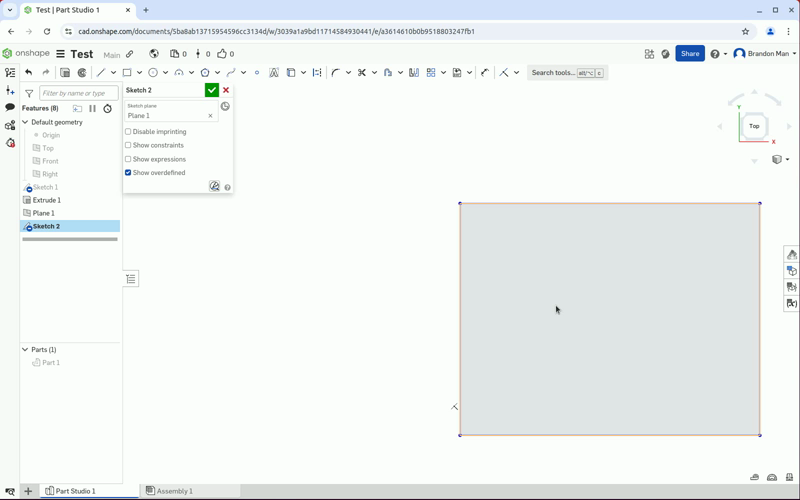
click(556, 305)
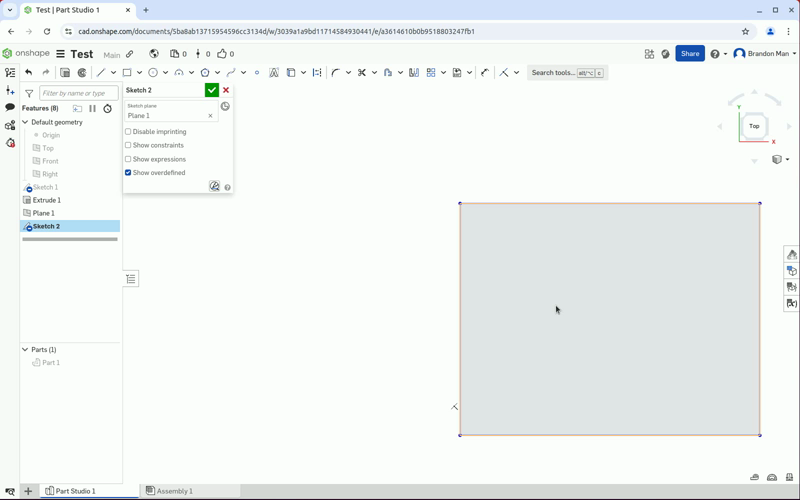
scroll(-6)
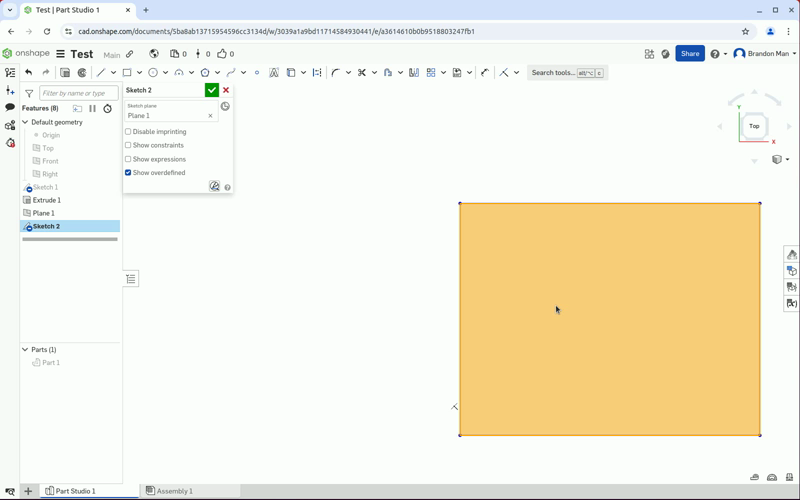
scroll(-6)
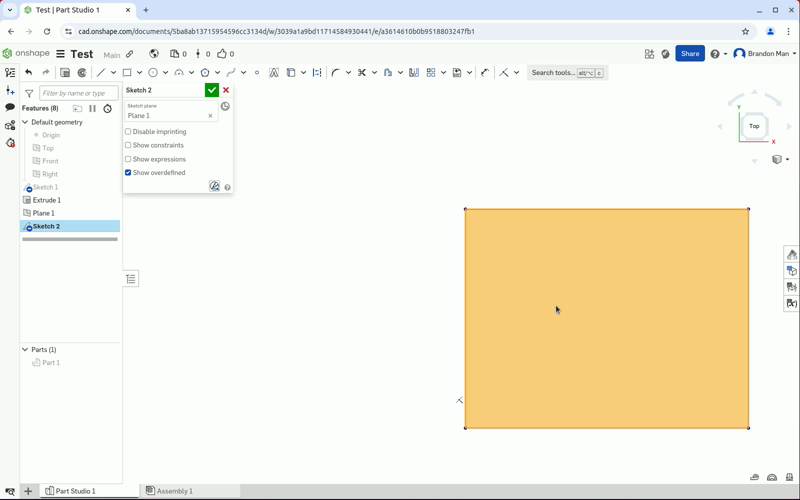
scroll(-6)
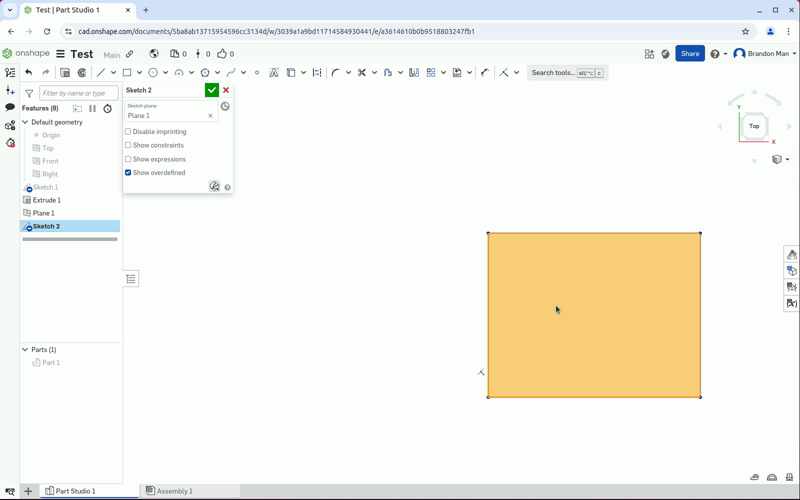
scroll(-6)
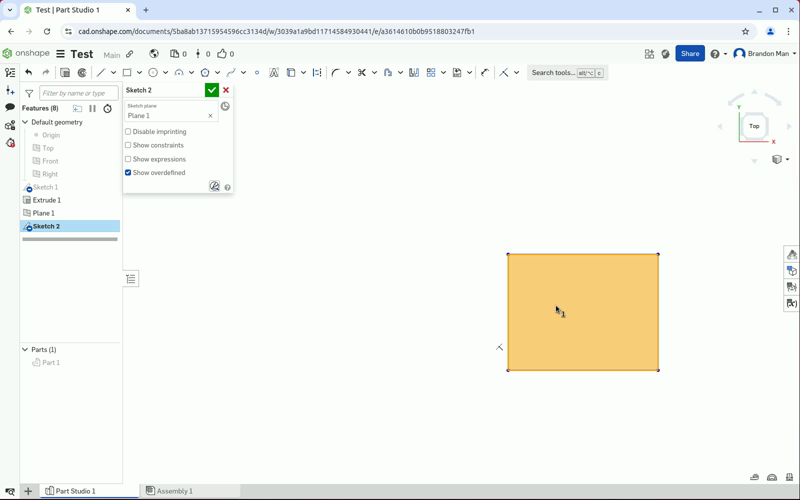
scroll(-6)
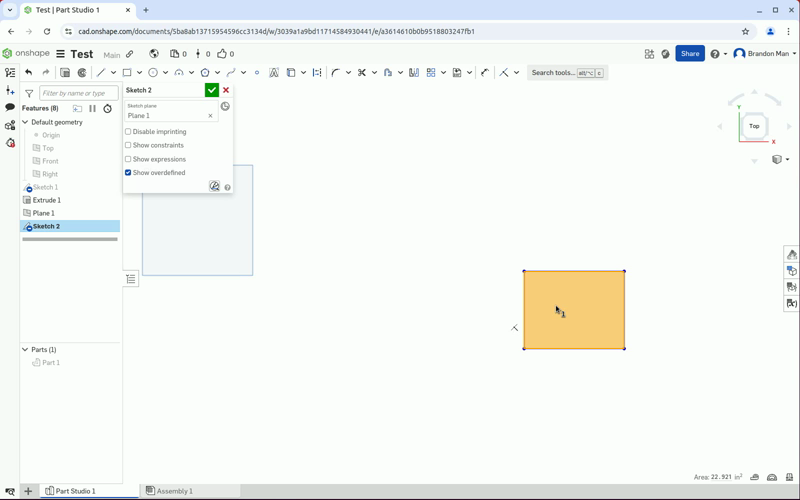
scroll(-6)
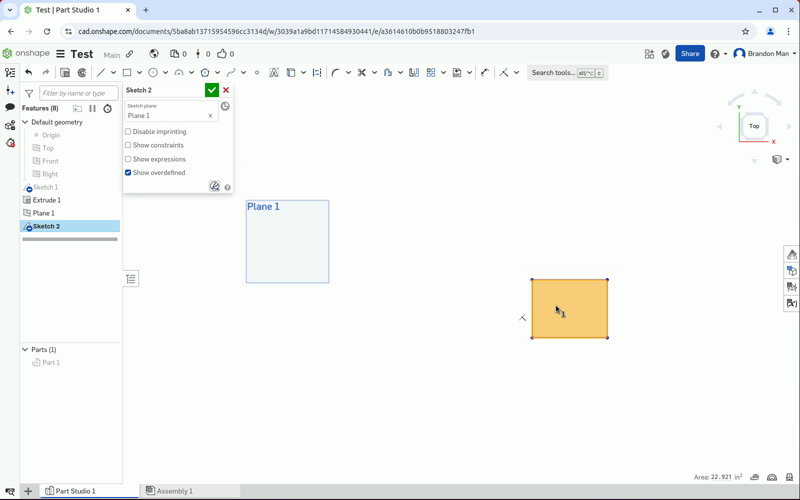
scroll(-6)
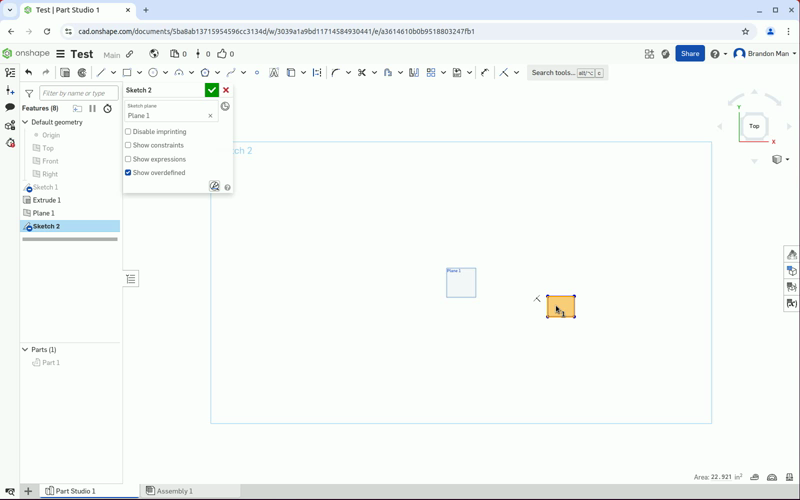
mouse_move(73, 352)
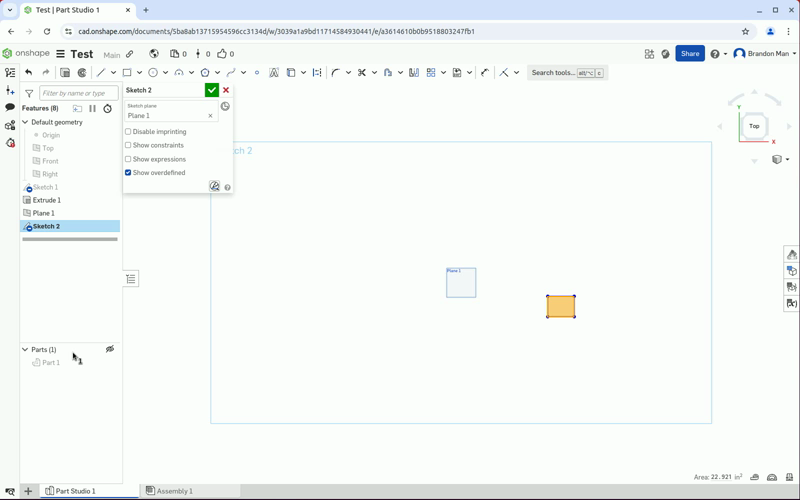
key(shift+y)
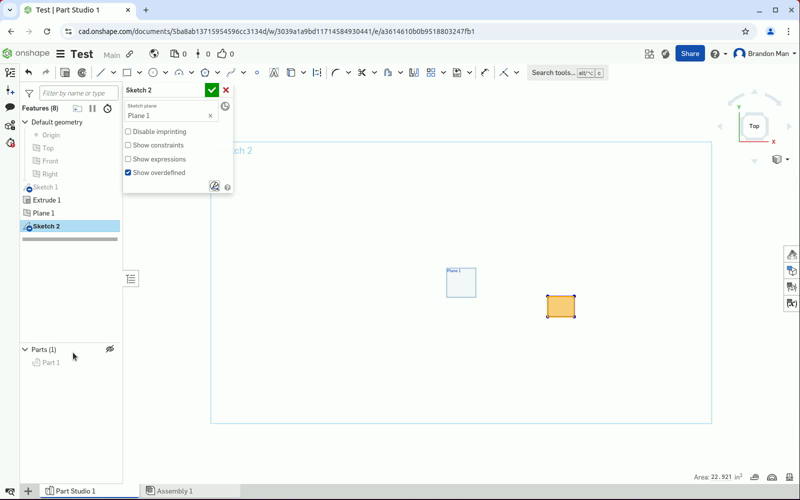
key(shift+e)
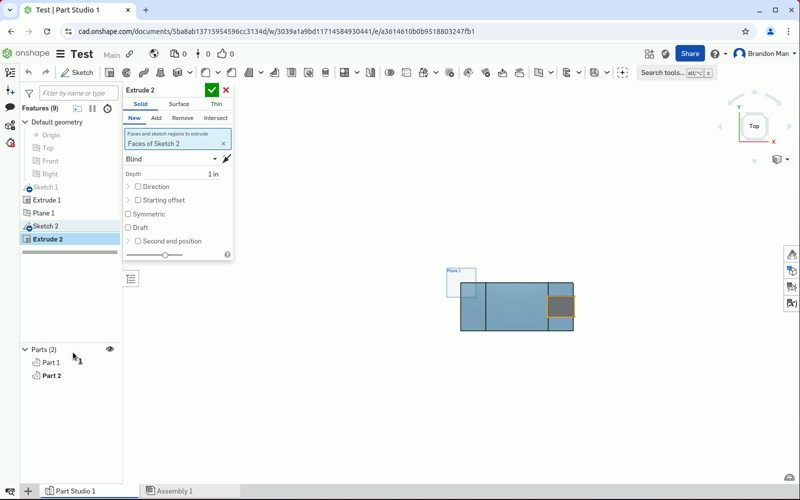
mouse_move(143, 106)
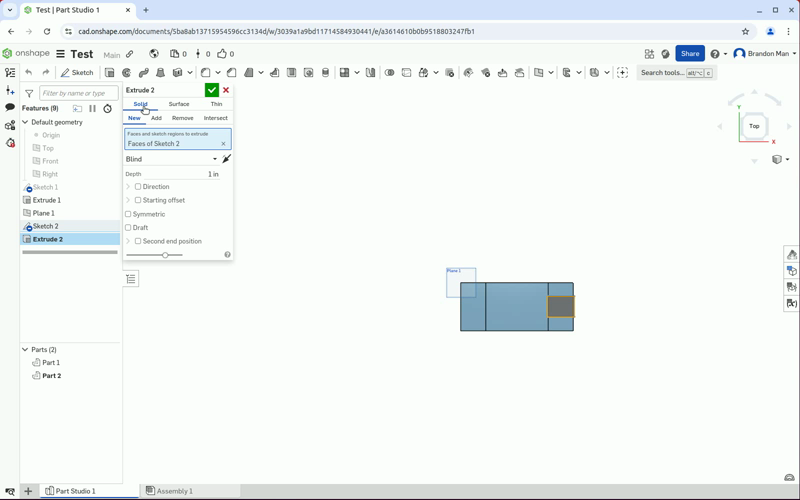
click(143, 106)
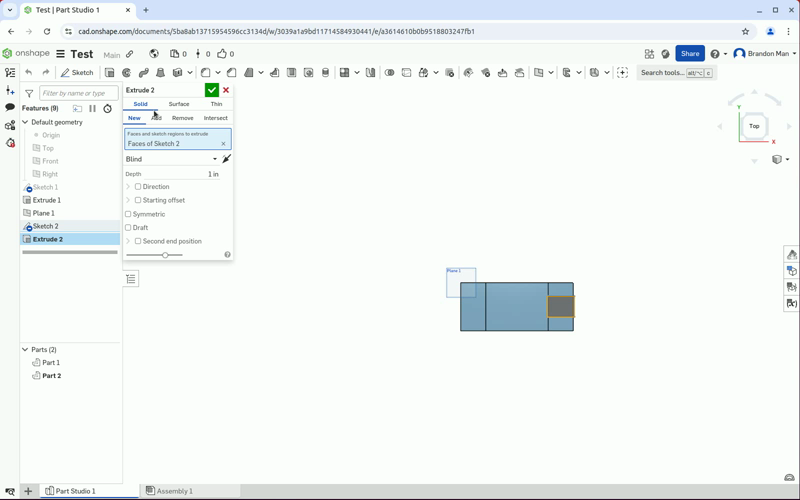
mouse_move(186, 120)
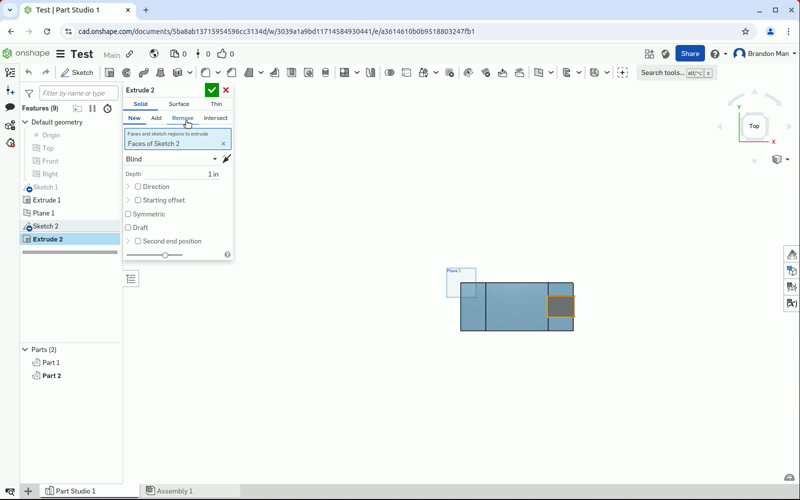
click(186, 120)
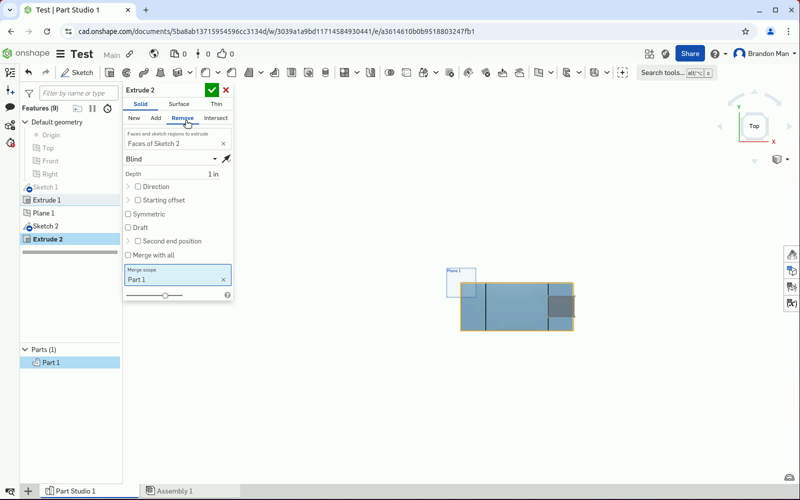
key(tab, 4)
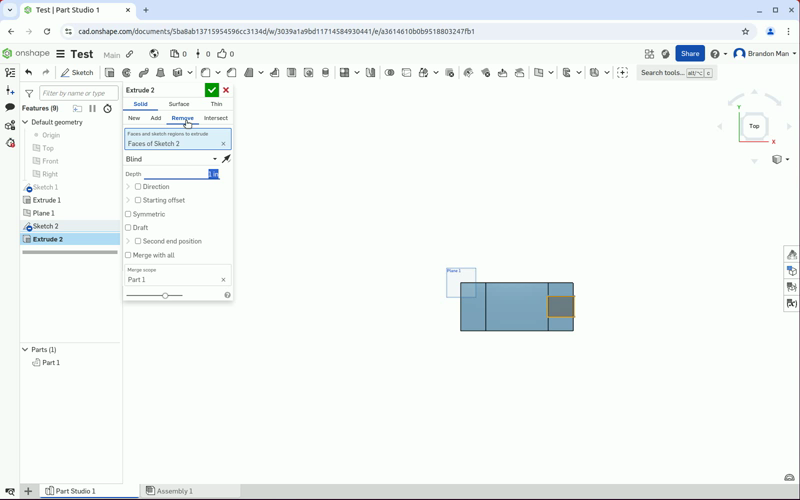
text(9.869)
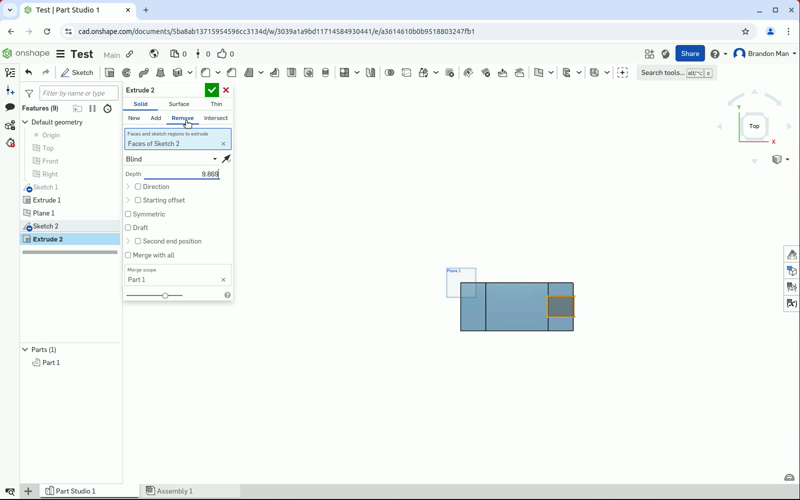
key(tab, 6)
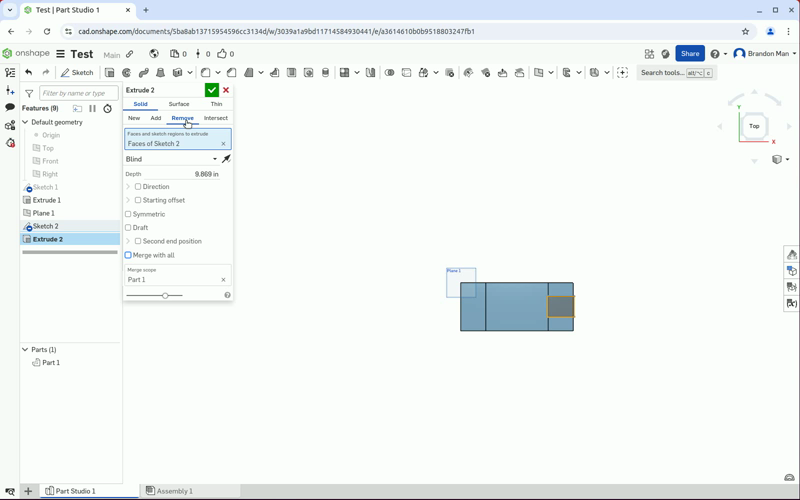
key(space)
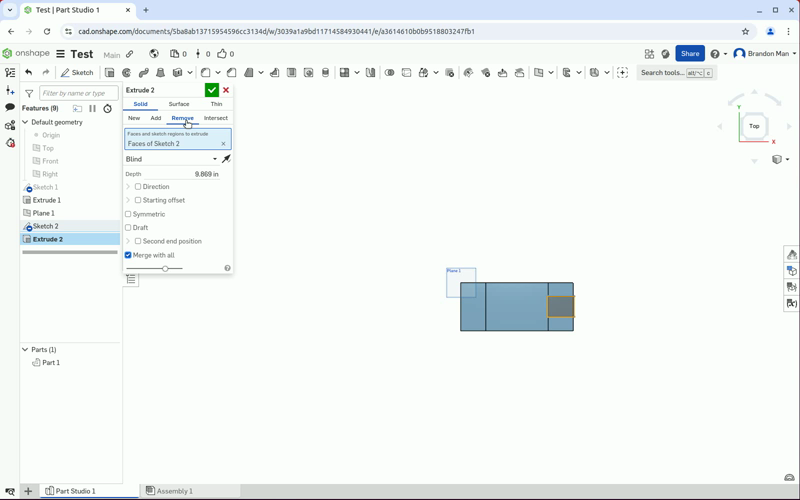
key(enter)
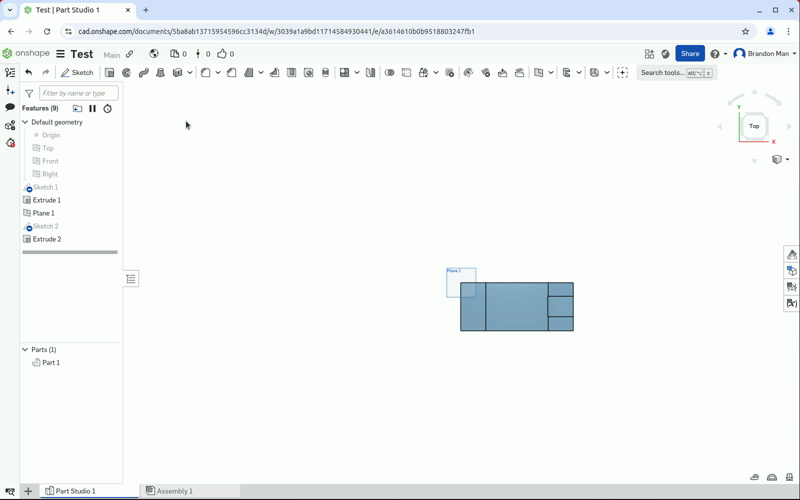
key(shift+h)
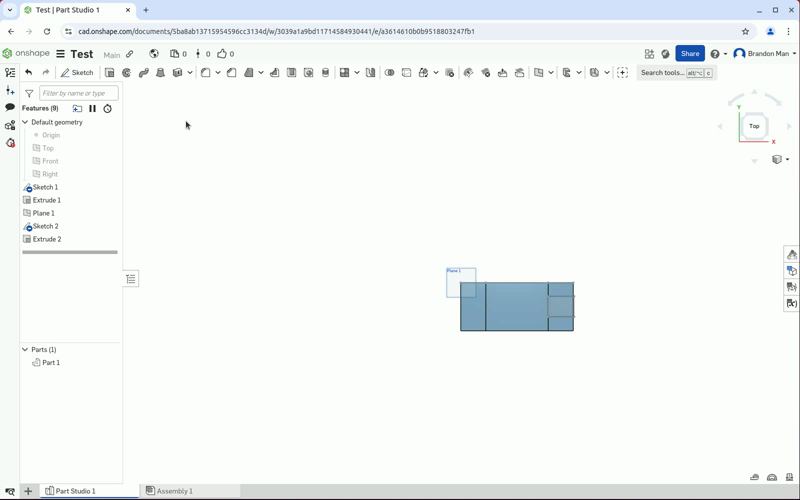
key(shift+h)
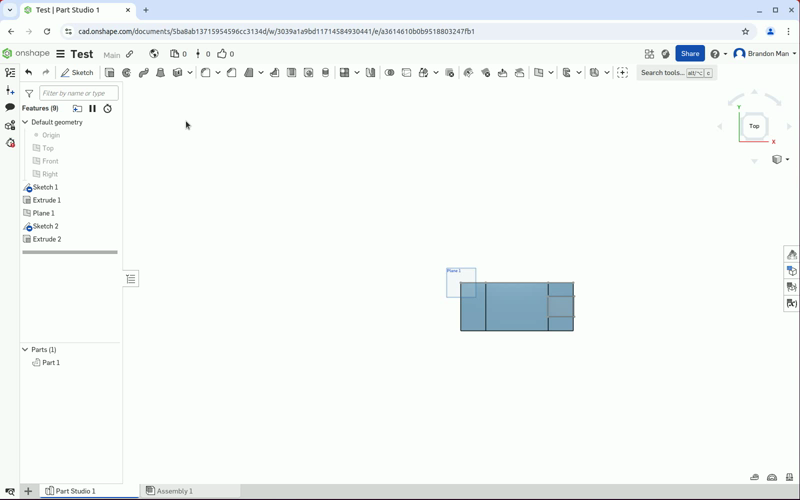
key(shift+7)
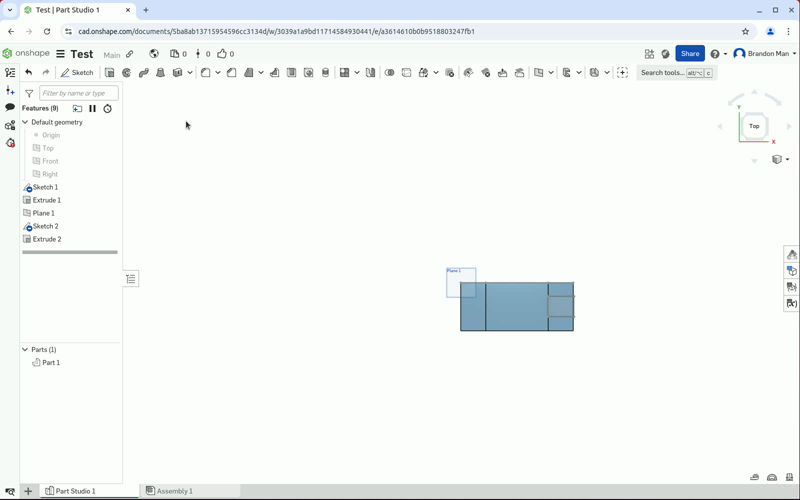
key(up, 3)
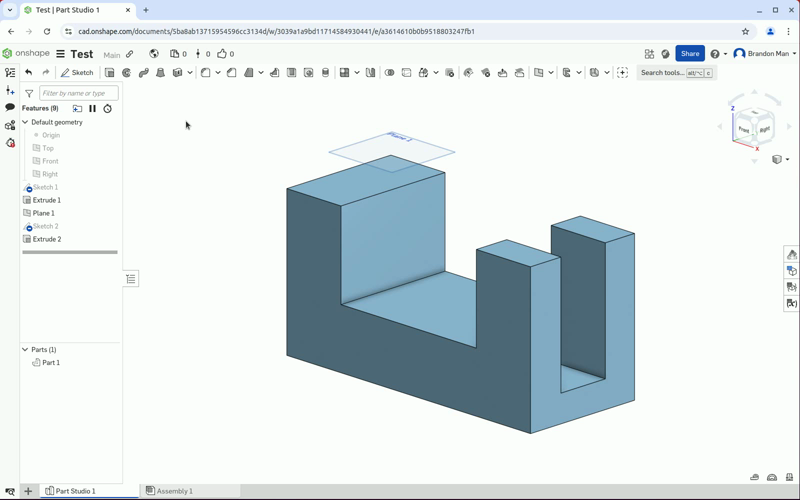
key(left, 3)
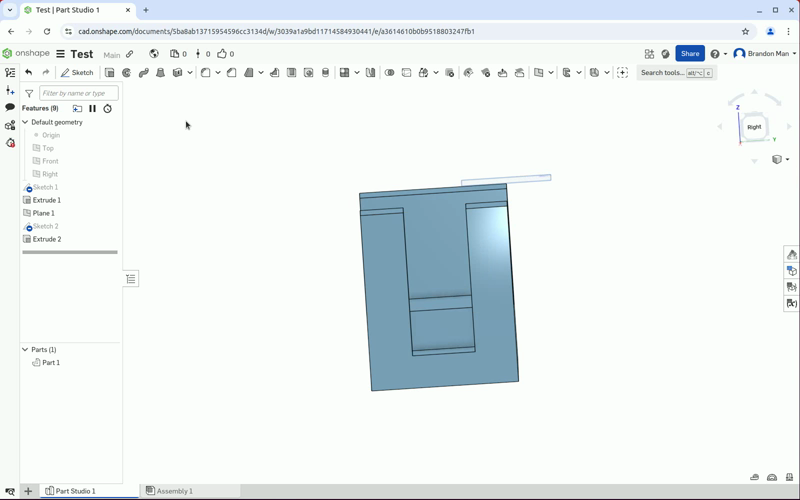
key(right, 3)
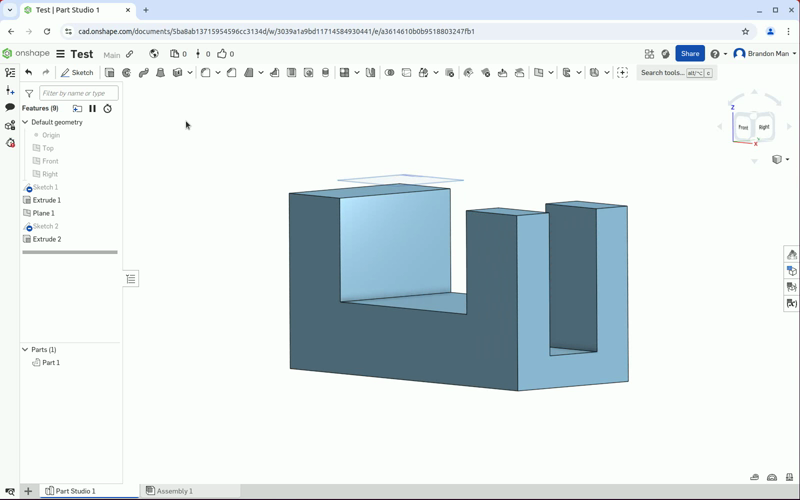
key(down, 3)
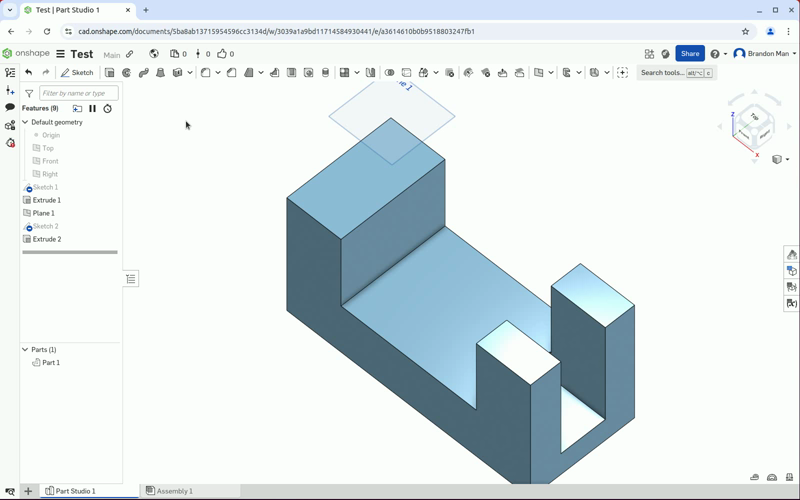
mouse_move(73, 189)
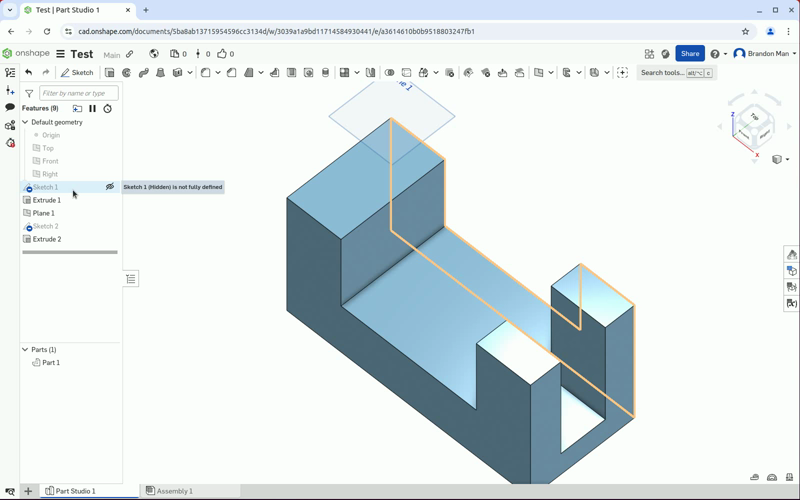
click(73, 189)